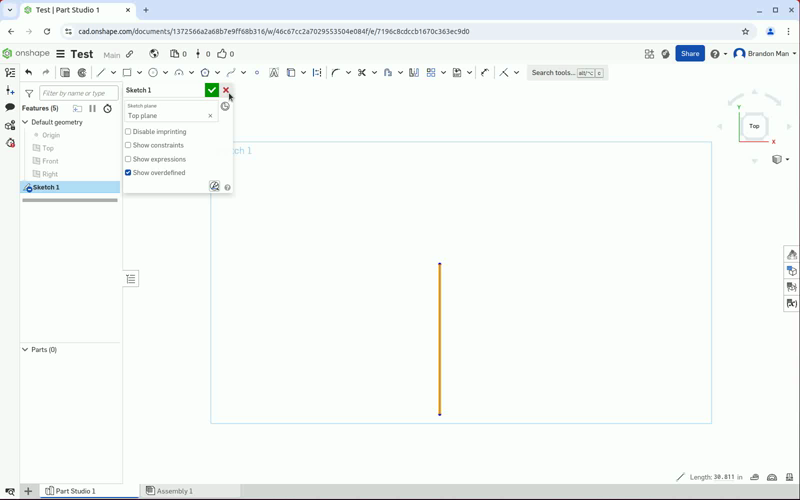
key(shift+h)
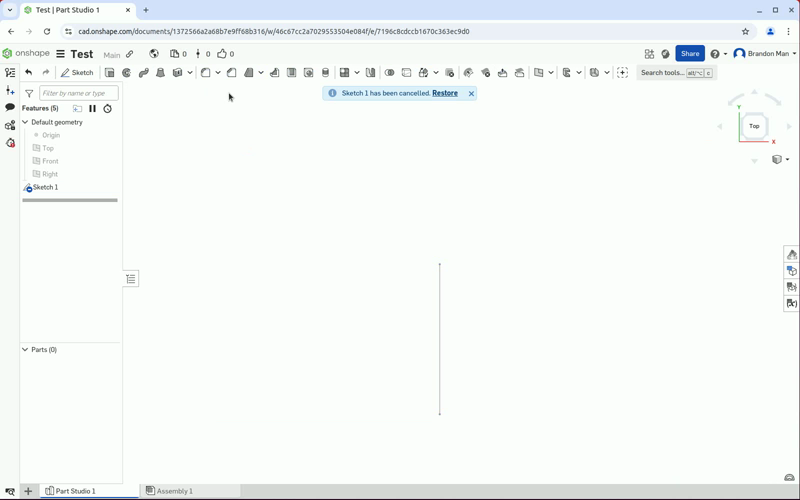
key(shift+s)
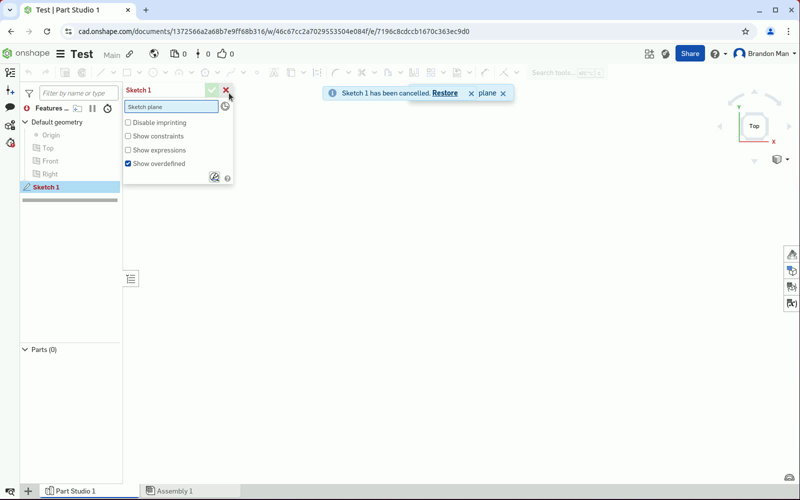
mouse_move(73, 150)
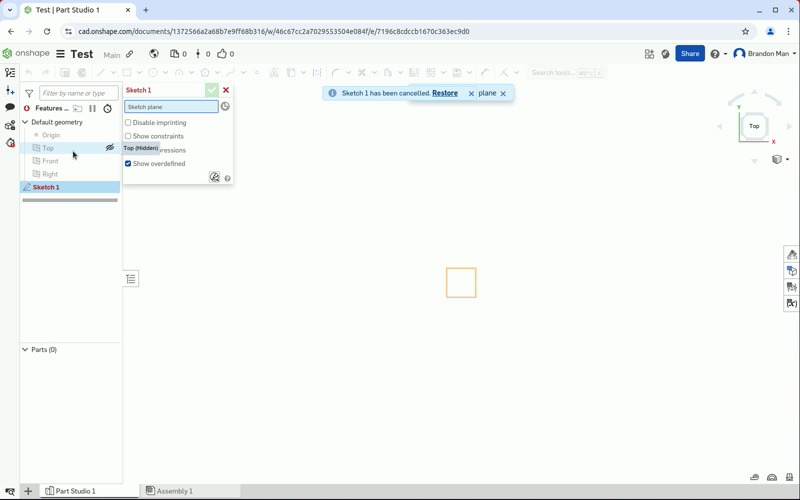
click(73, 150)
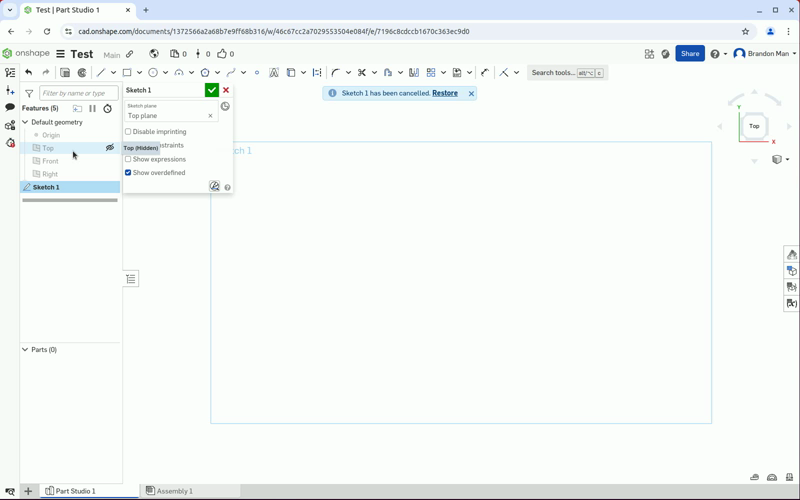
mouse_move(73, 352)
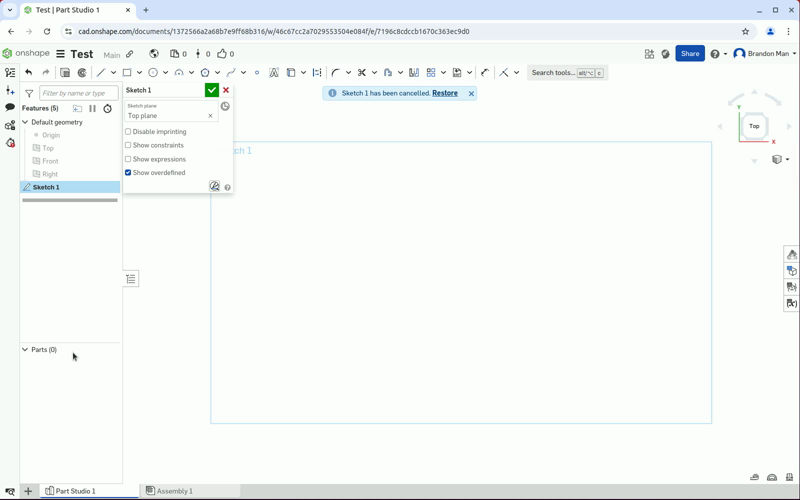
key(y)
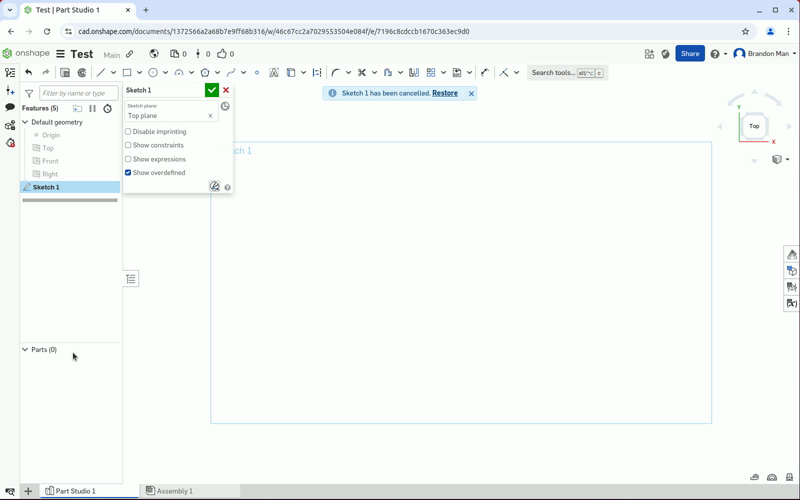
key(l)
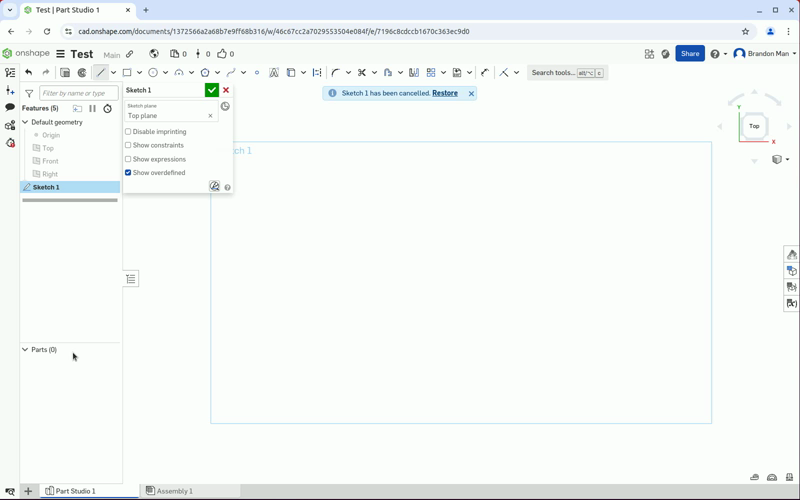
key_down(shift)
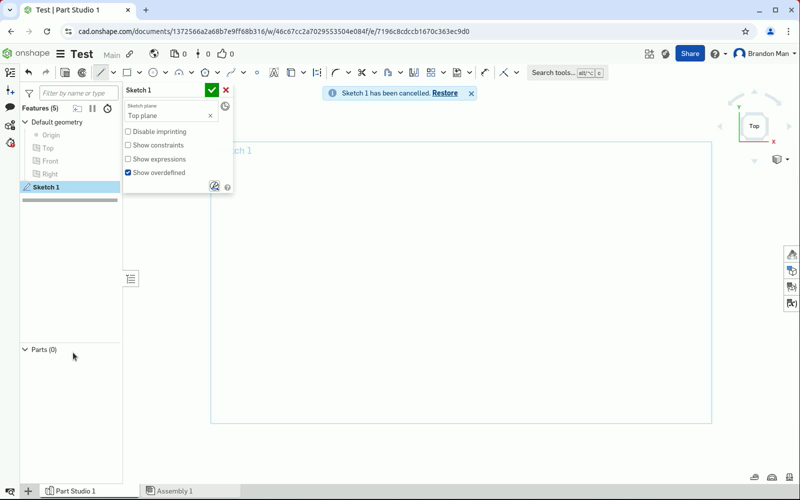
mouse_move(348, 333)
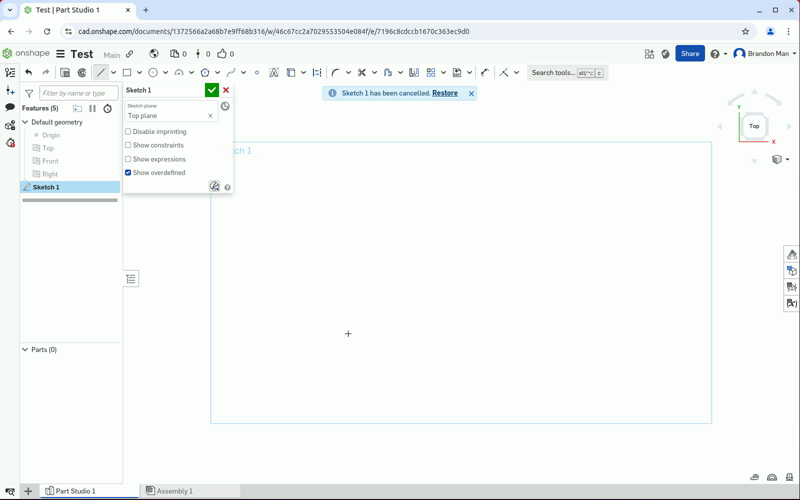
click(348, 333)
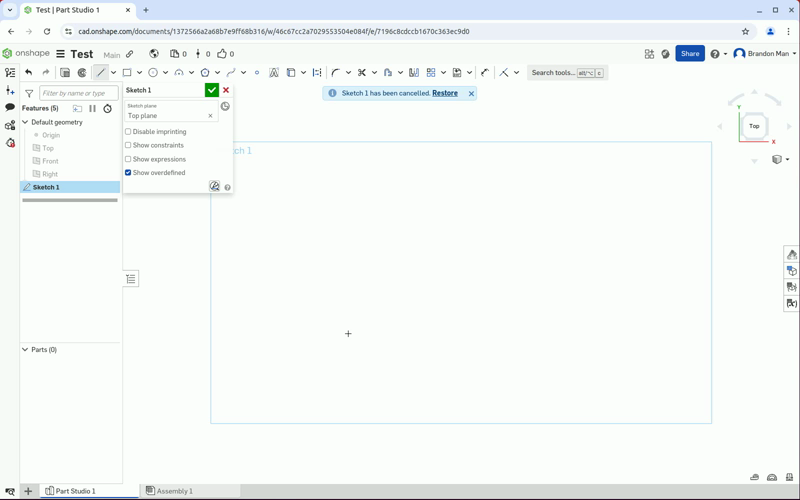
key_up(shift)
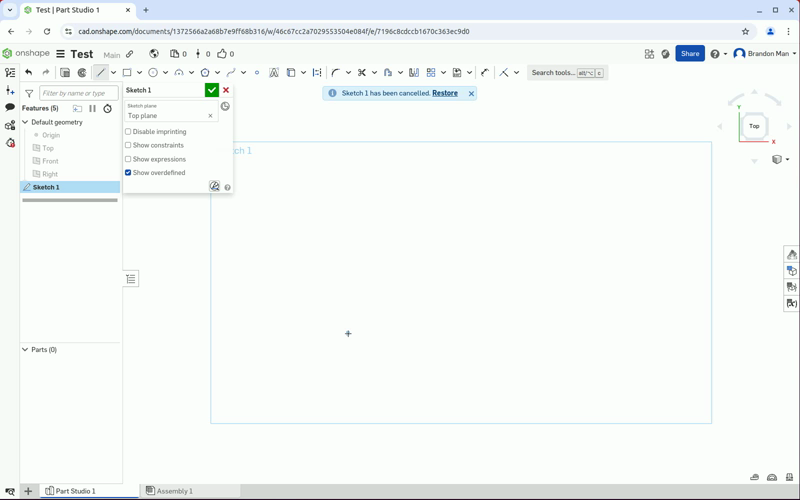
key_down(shift)
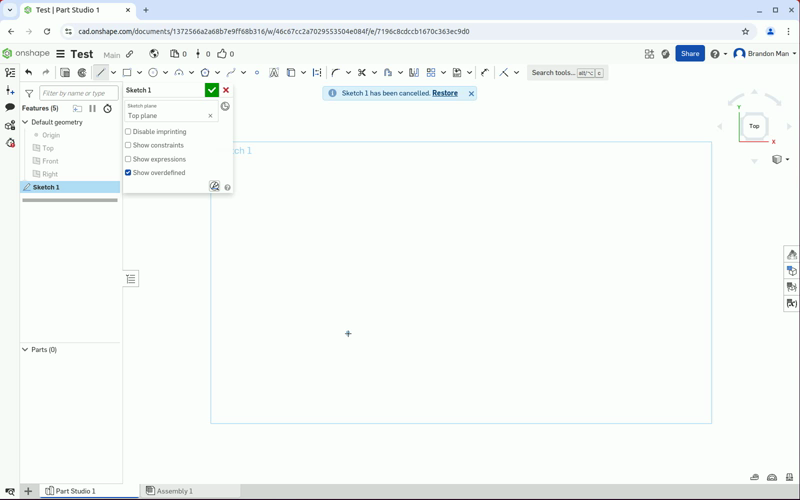
mouse_move(572, 333)
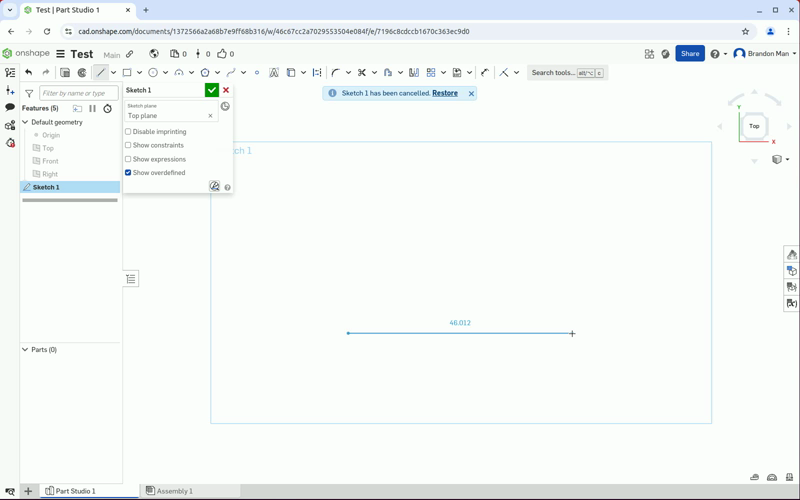
click(572, 333)
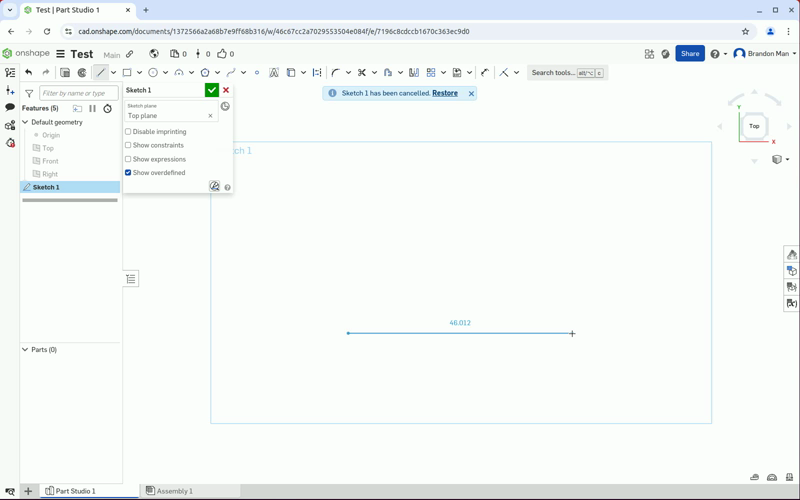
key_up(shift)
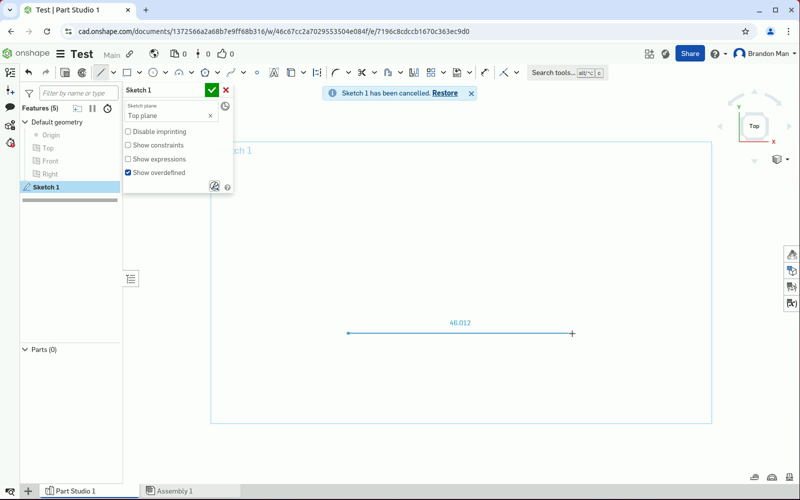
key_down(shift)
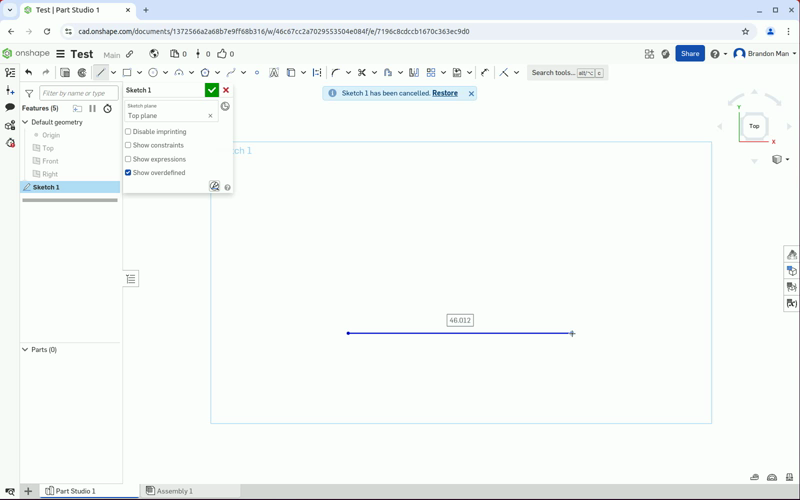
mouse_move(572, 234)
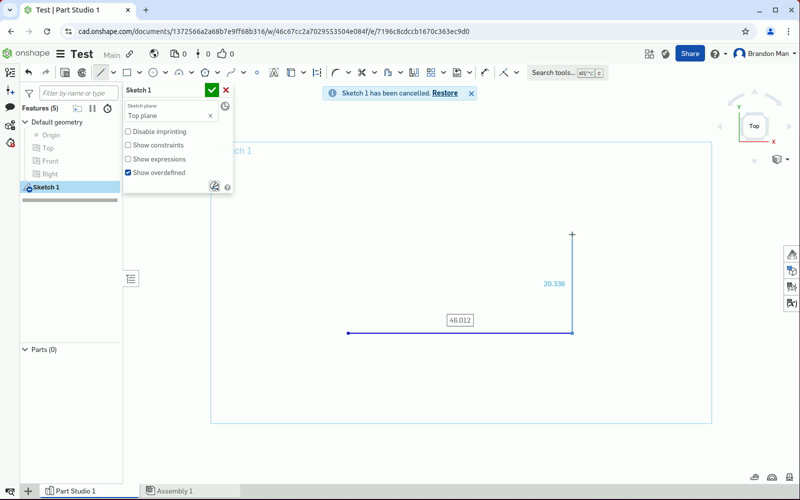
click(572, 234)
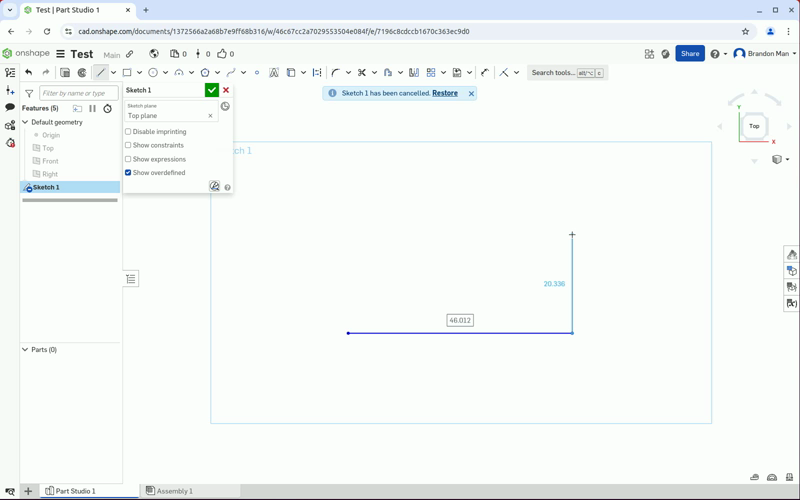
key_up(shift)
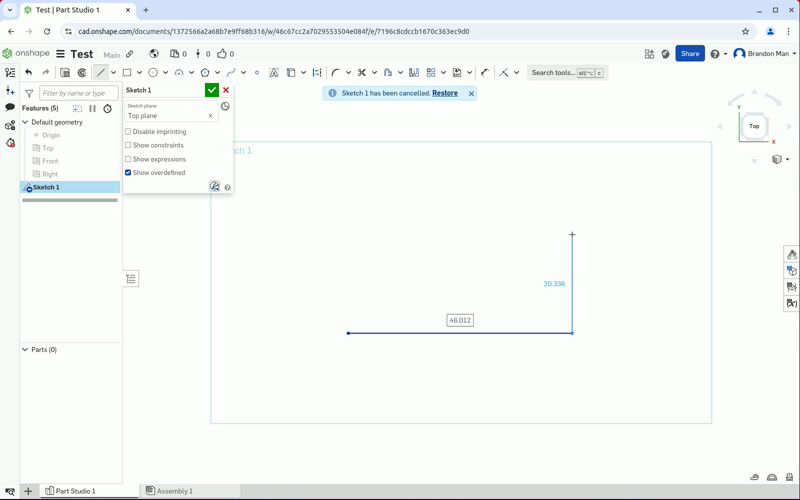
key_down(shift)
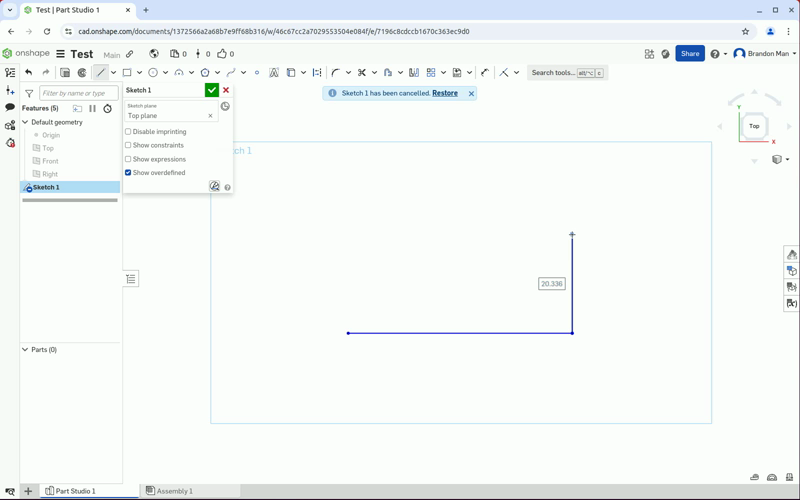
mouse_move(348, 234)
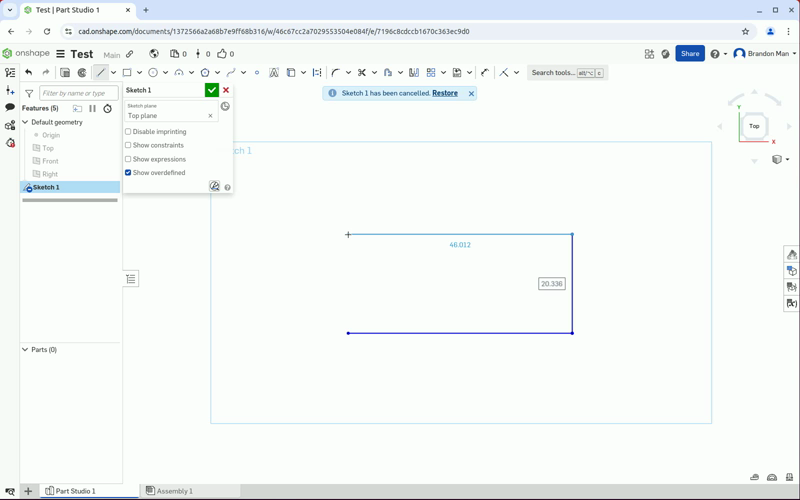
click(348, 234)
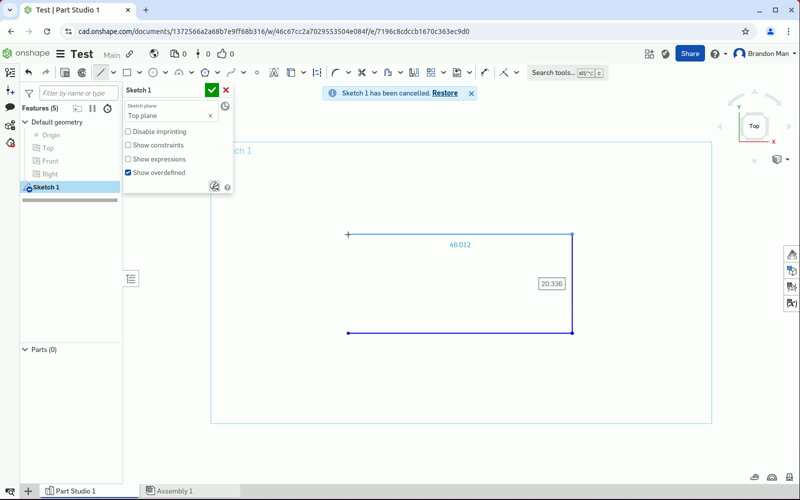
key_up(shift)
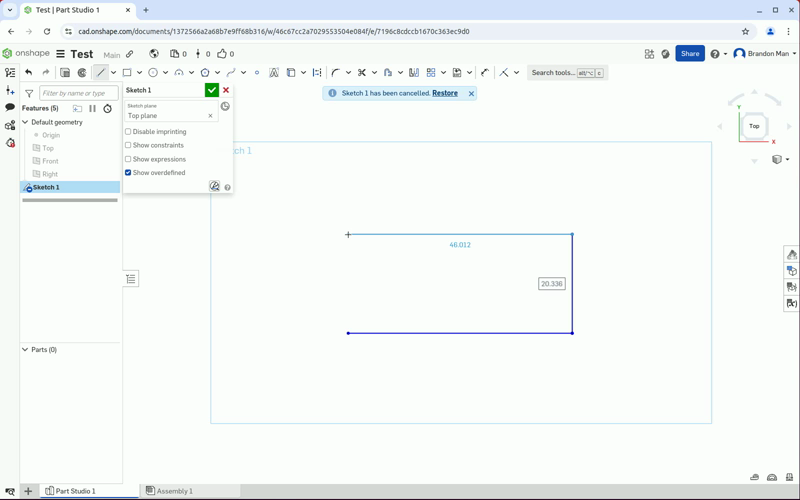
key_down(shift)
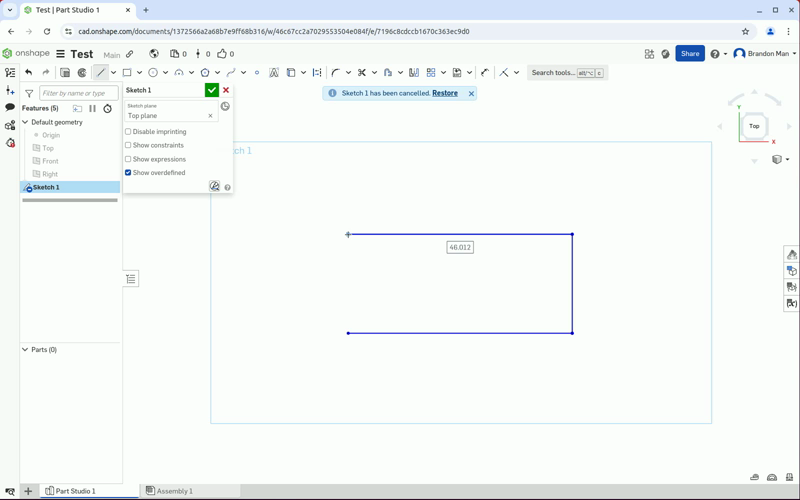
mouse_move(348, 333)
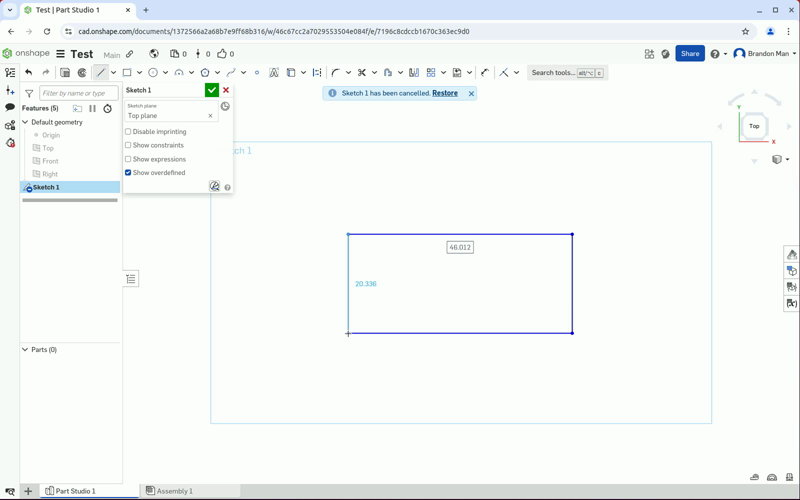
key_up(shift)
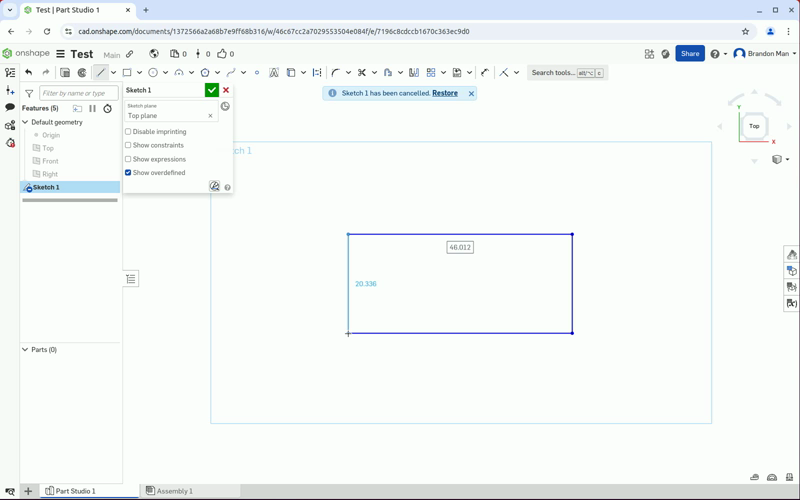
click(348, 333)
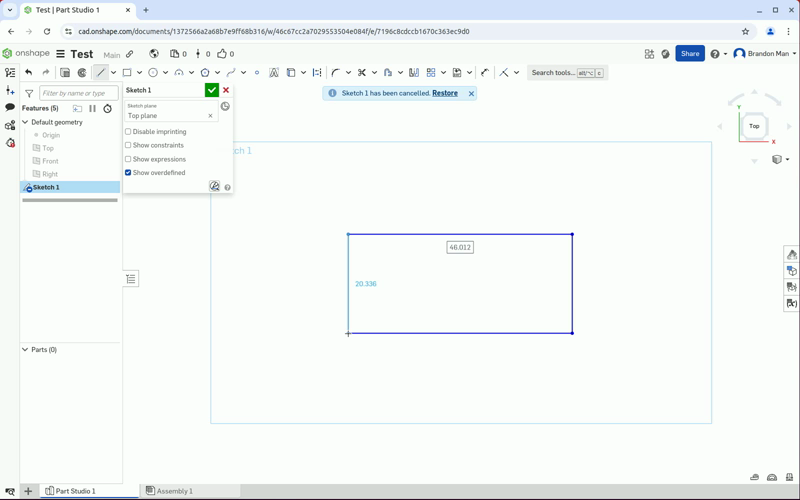
key(esc)
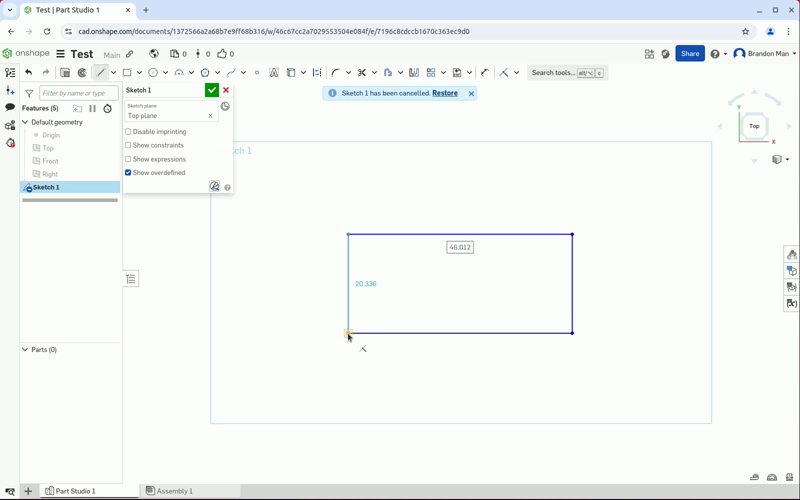
key(c)
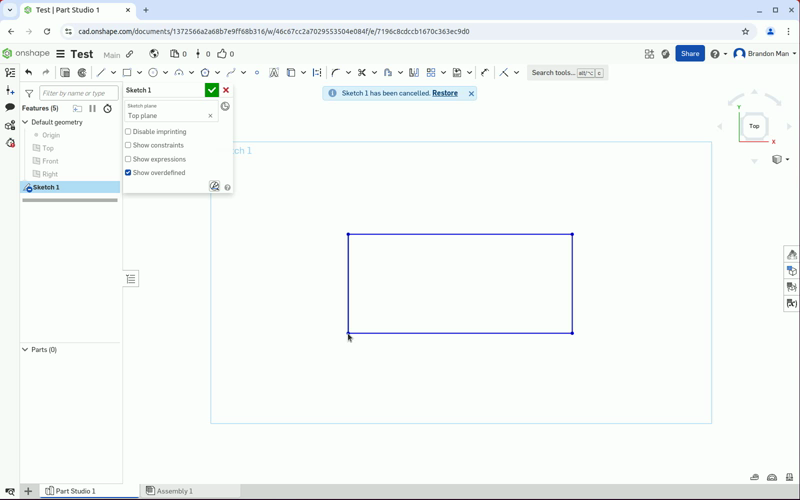
key_down(shift)
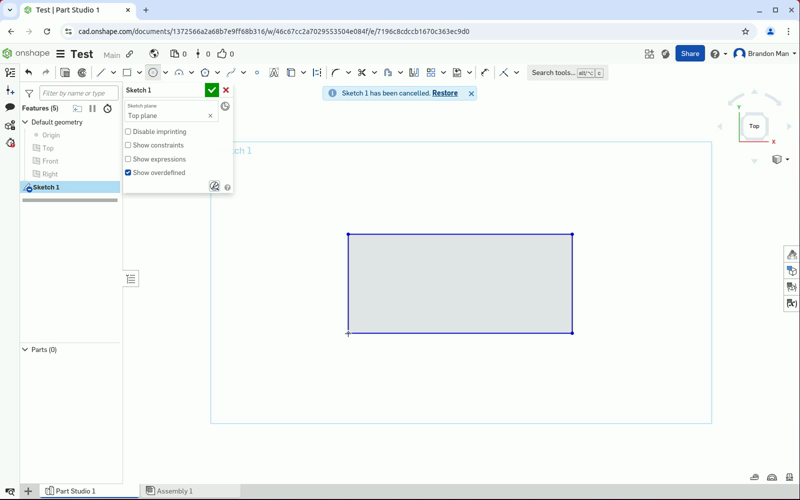
mouse_move(461, 283)
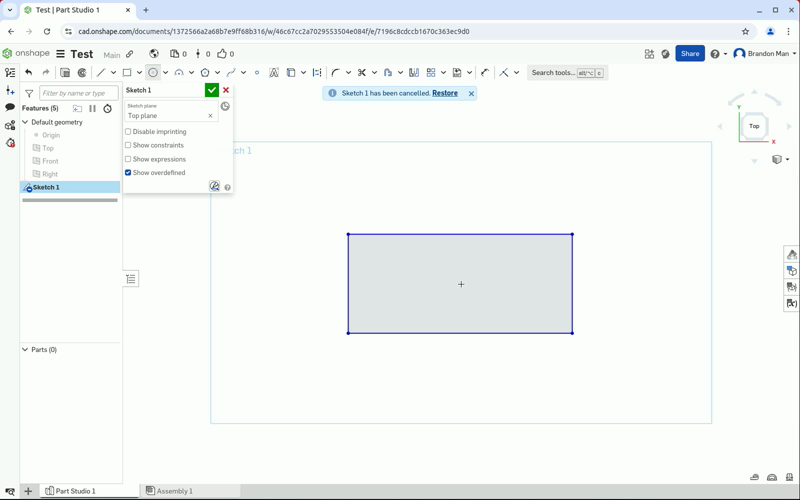
click(461, 283)
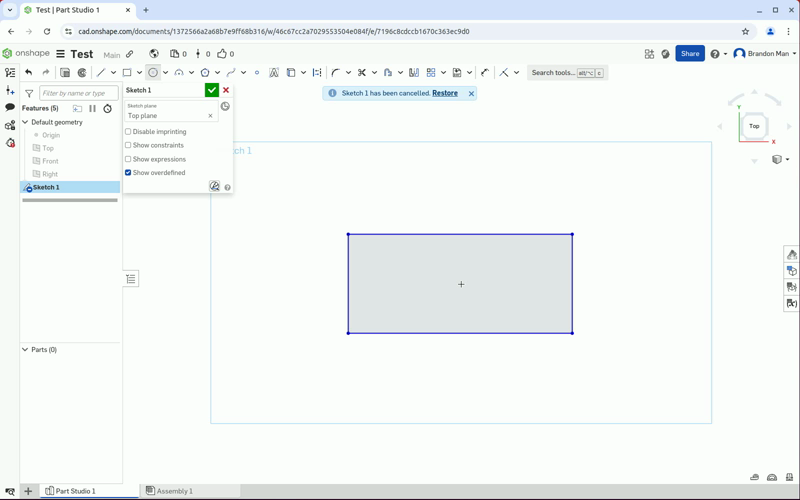
key_up(shift)
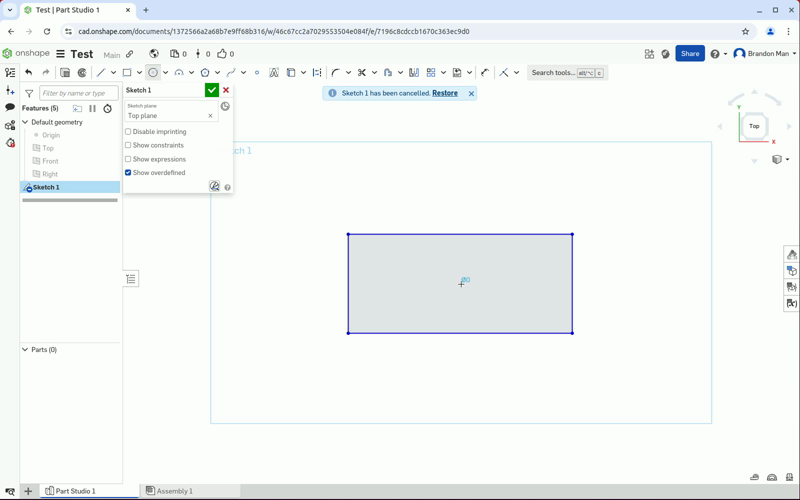
mouse_move(475, 283)
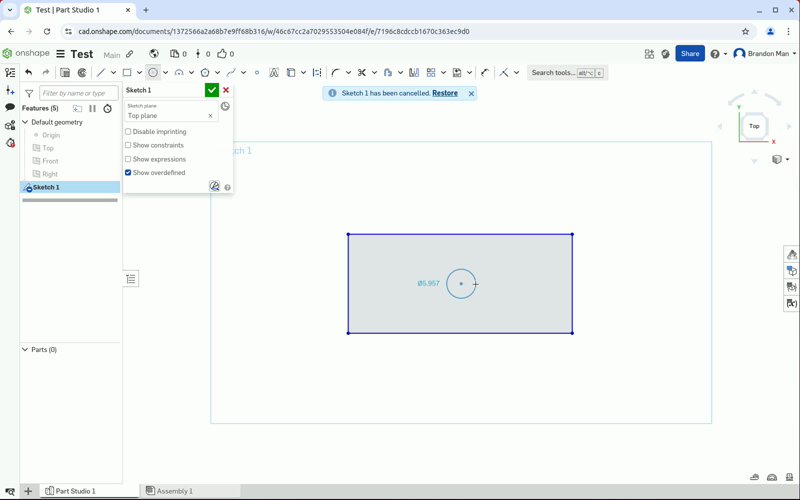
click(475, 283)
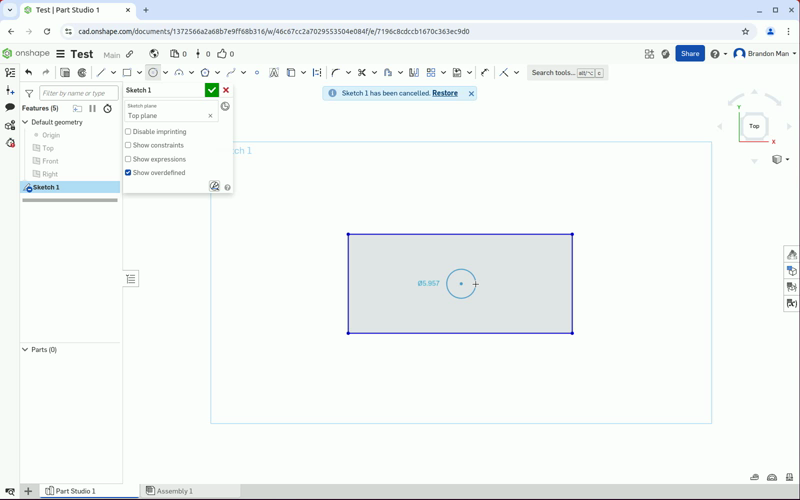
key(esc)
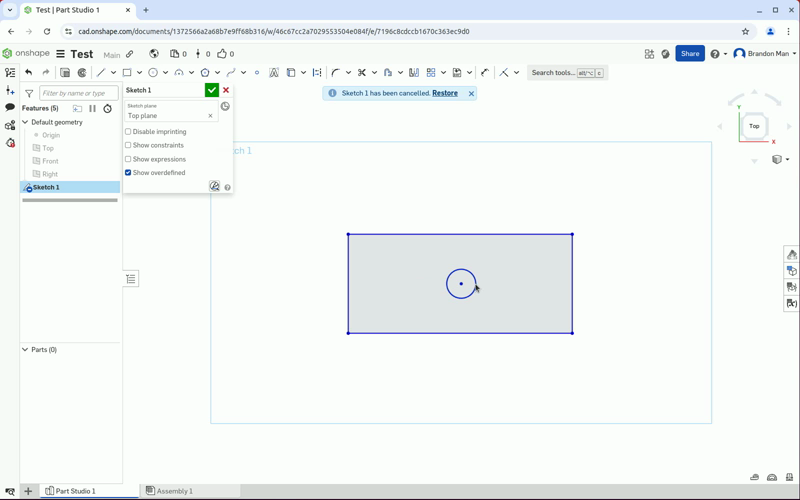
mouse_move(426, 257)
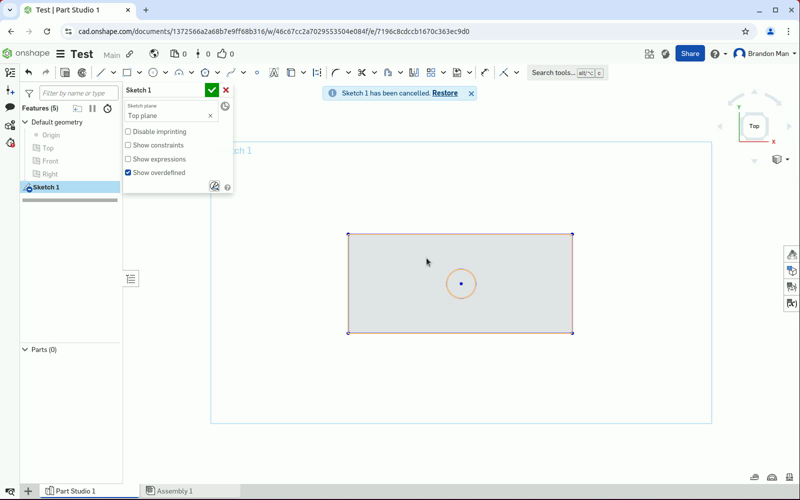
click(426, 257)
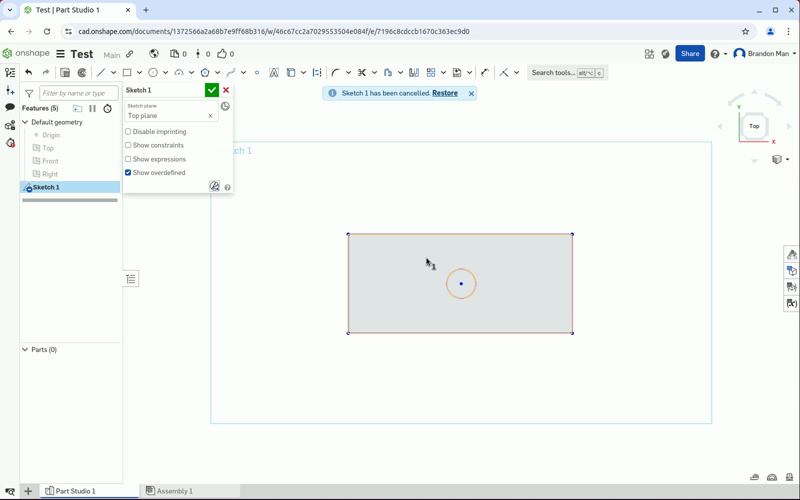
mouse_move(73, 352)
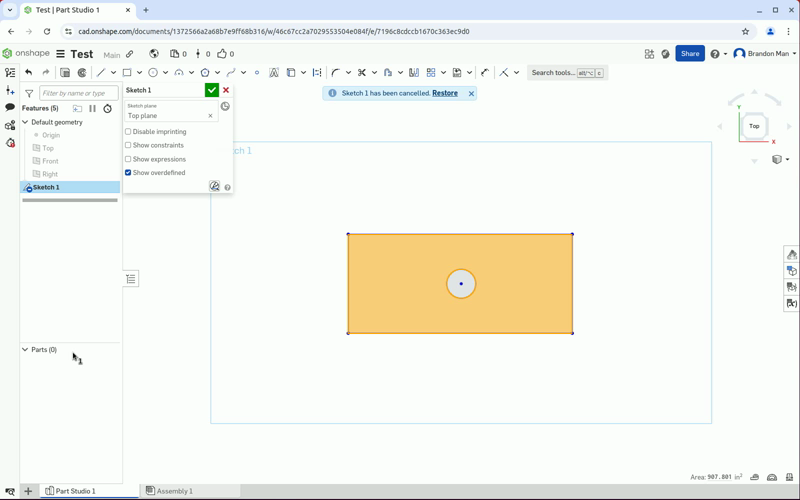
key(shift+y)
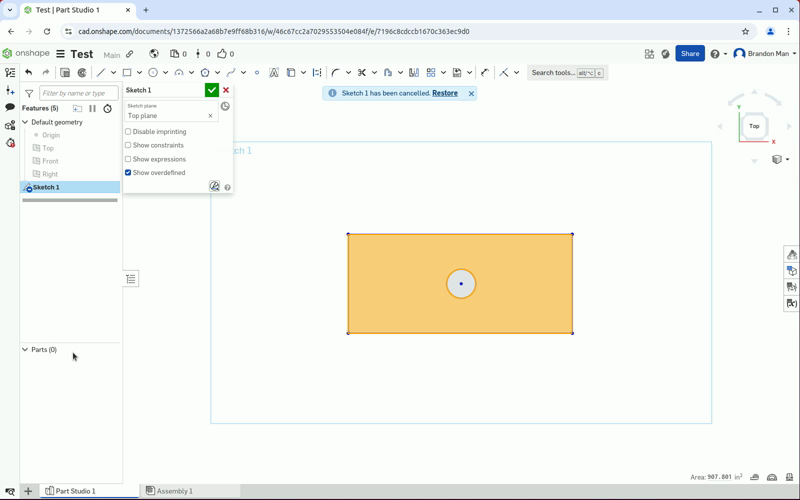
key(shift+e)
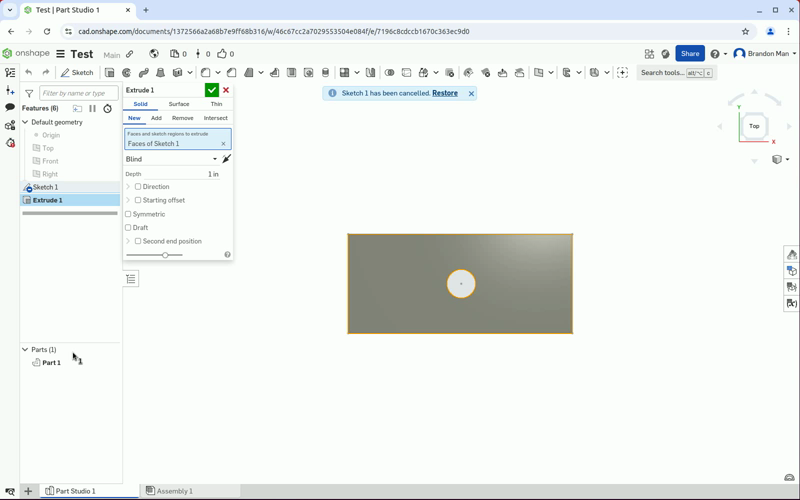
mouse_move(143, 106)
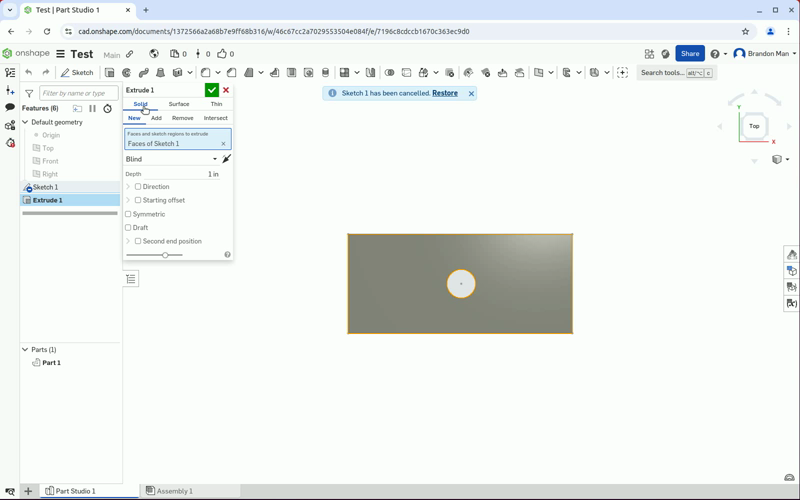
click(143, 106)
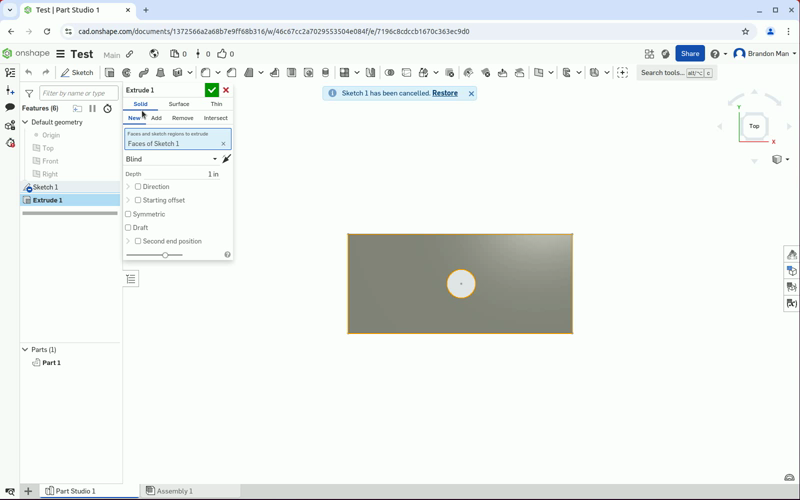
mouse_move(137, 120)
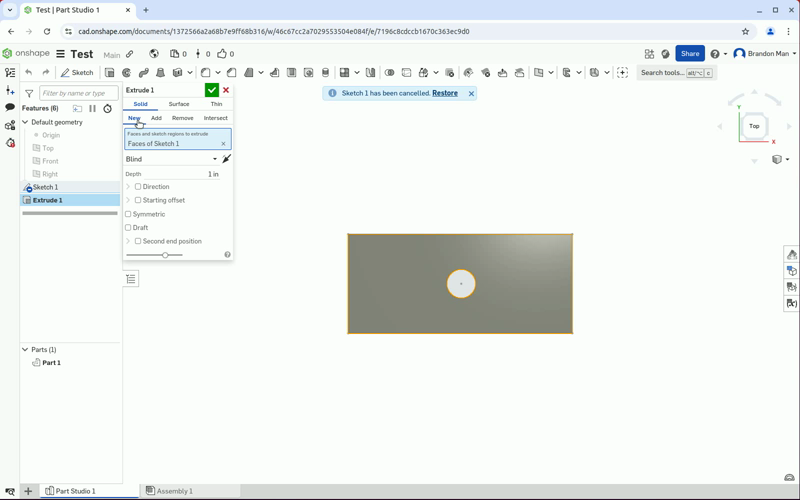
click(137, 120)
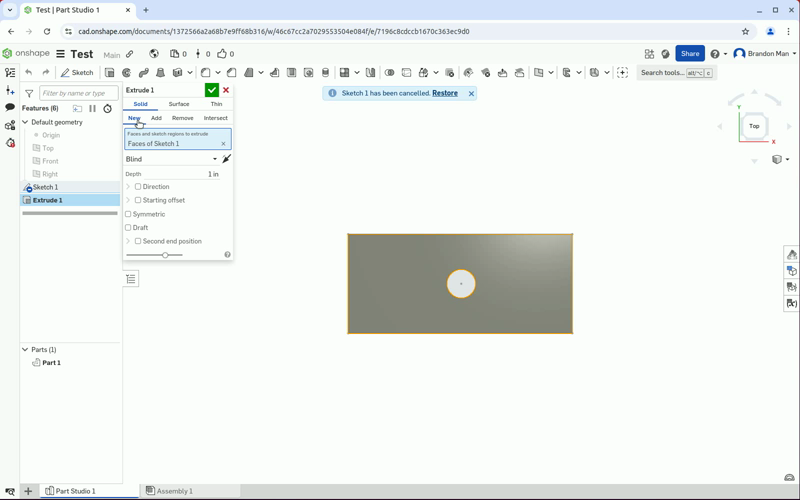
key(tab, 4)
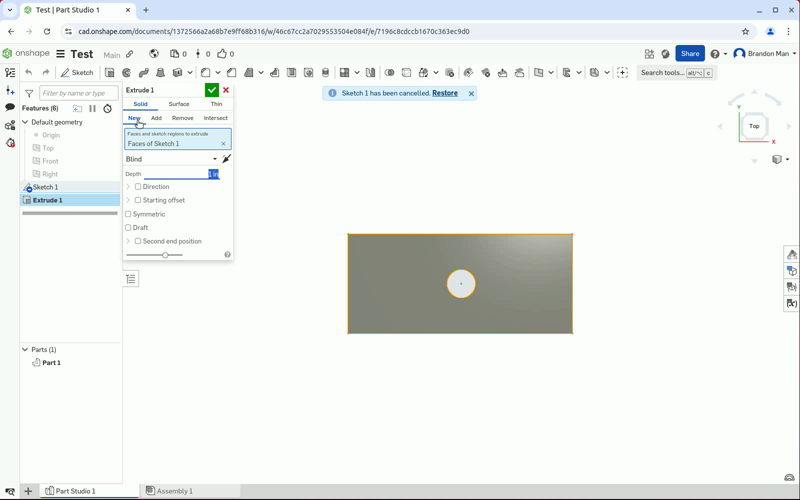
text(5.536)
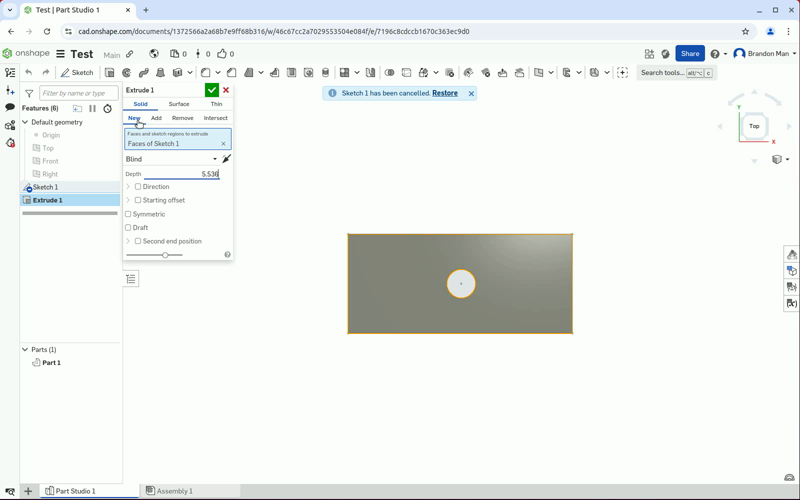
key(enter)
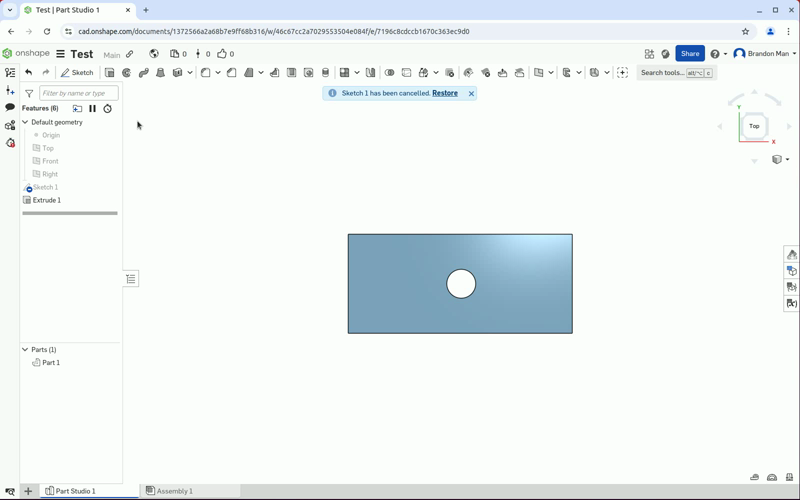
key(shift+h)
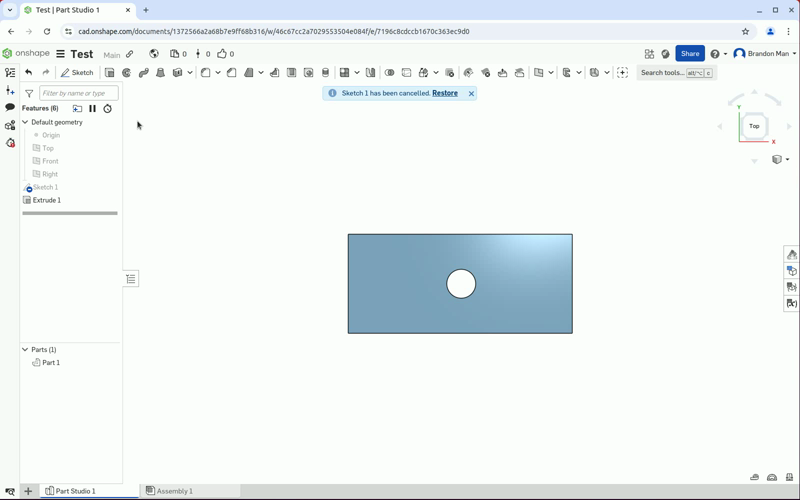
key(shift+h)
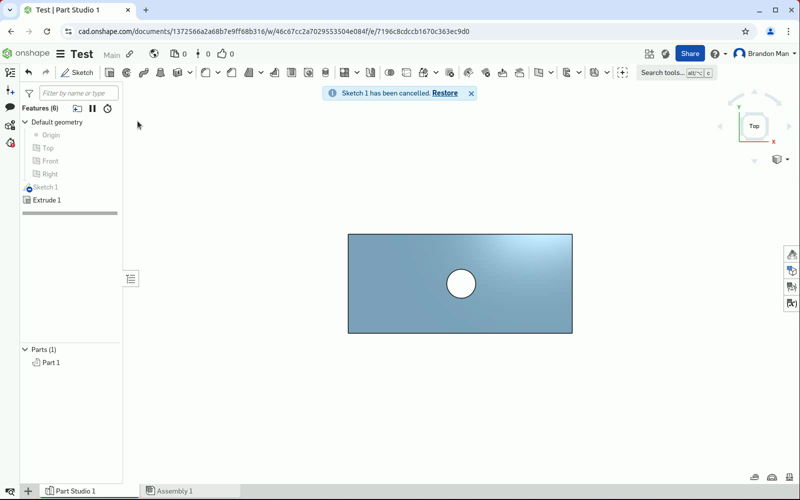
mouse_move(73, 189)
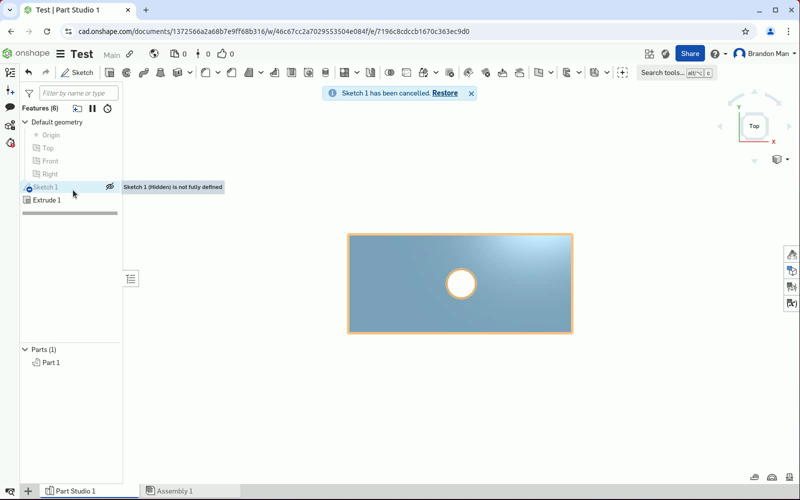
click(73, 189)
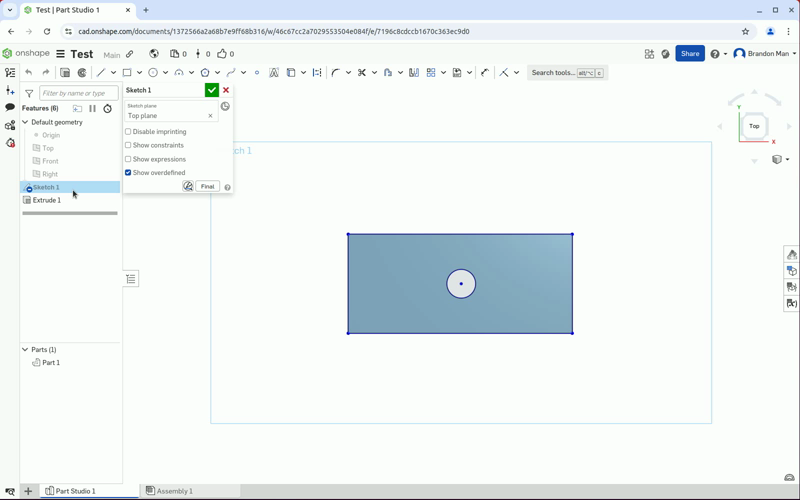
mouse_move(229, 92)
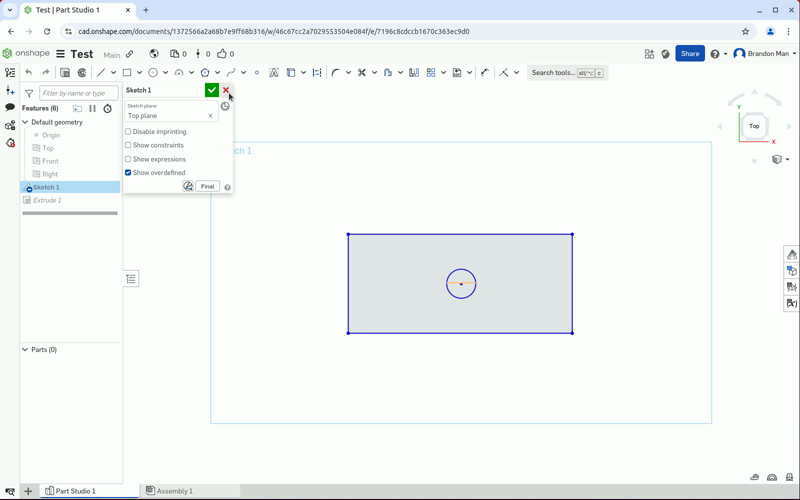
click(229, 92)
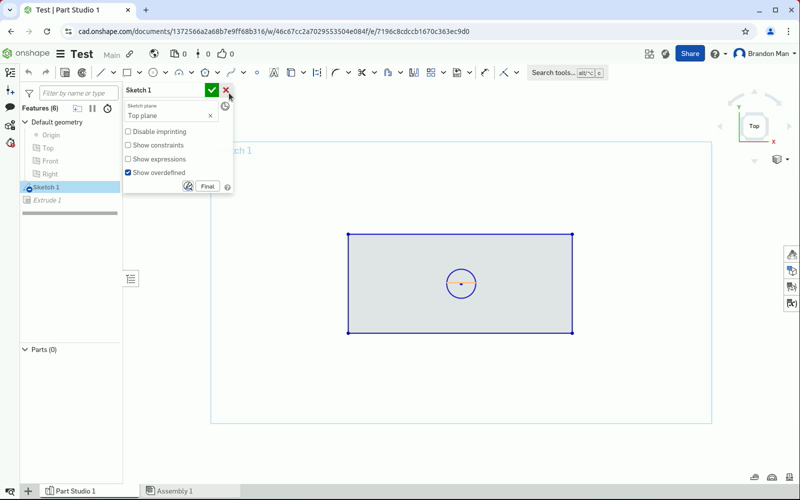
key(shift+s)
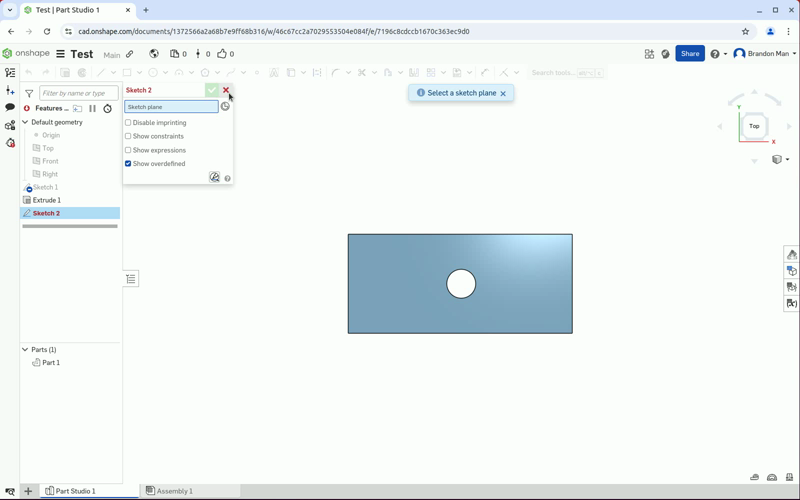
mouse_move(73, 150)
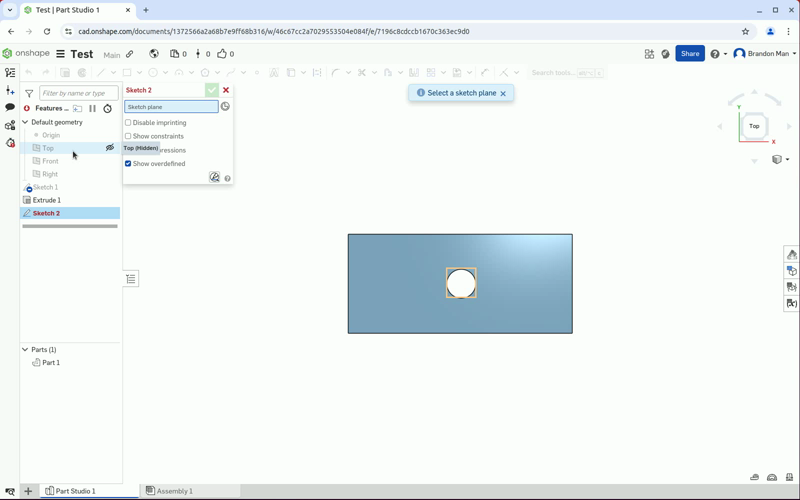
click(73, 150)
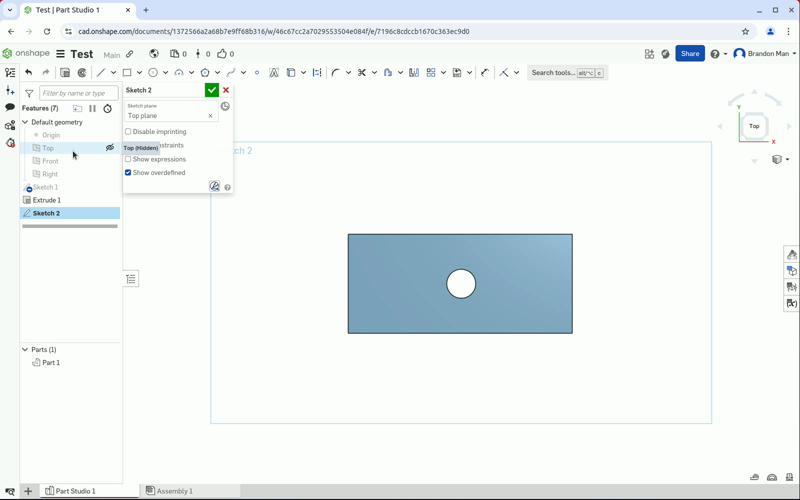
mouse_move(73, 352)
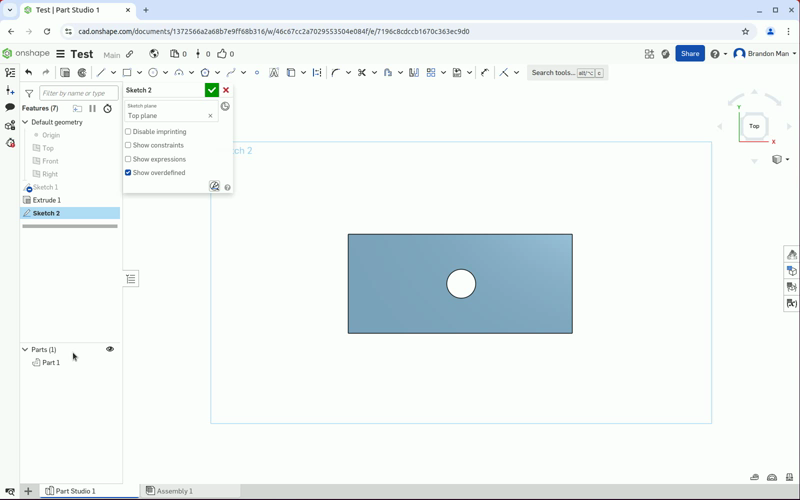
key(y)
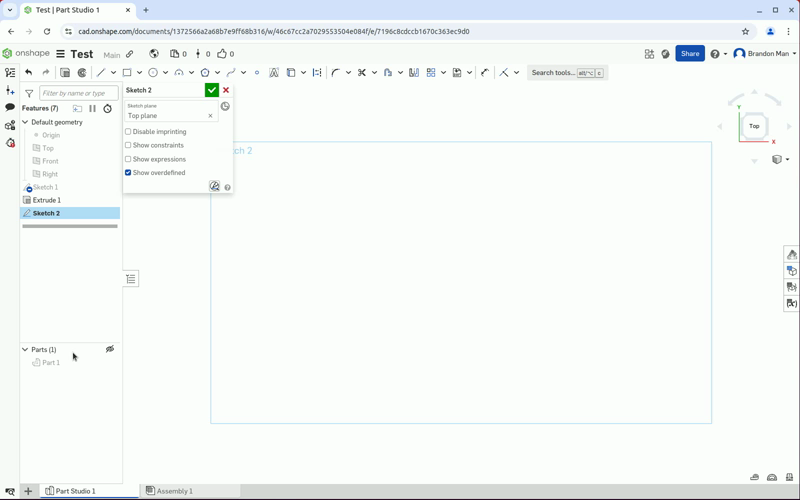
key(c)
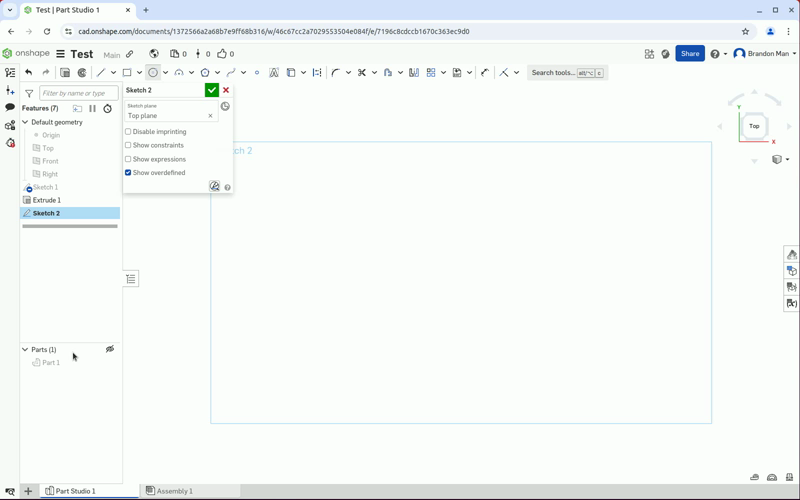
key_down(shift)
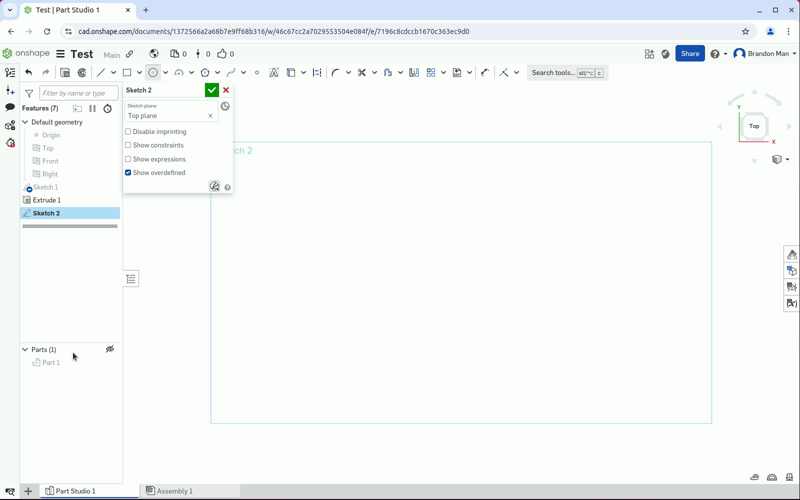
mouse_move(461, 282)
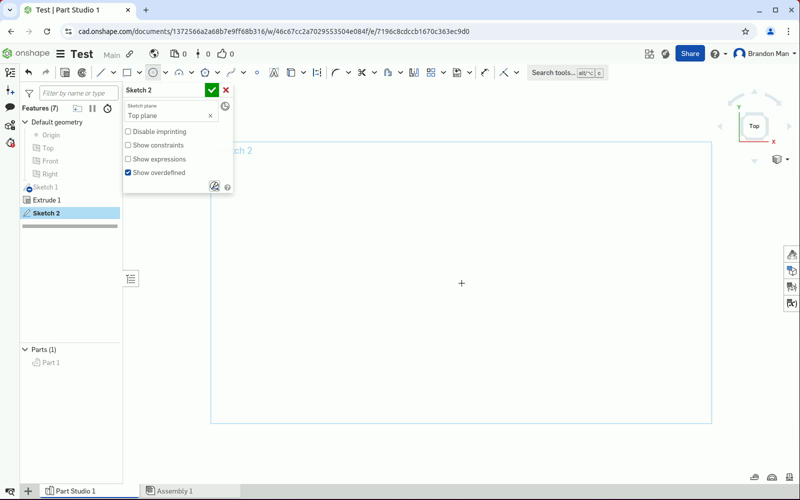
click(461, 282)
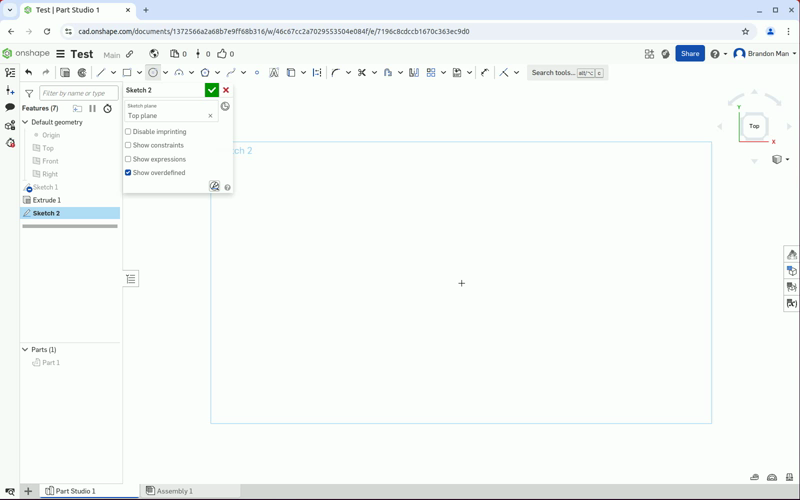
key_up(shift)
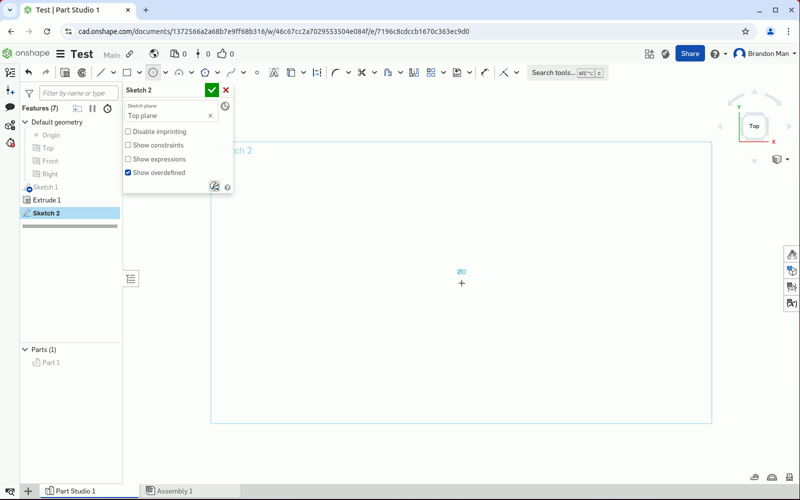
mouse_move(477, 282)
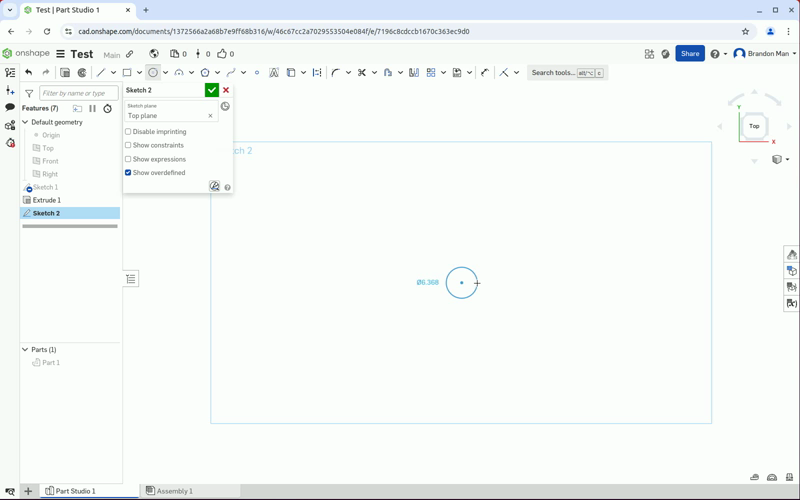
click(477, 282)
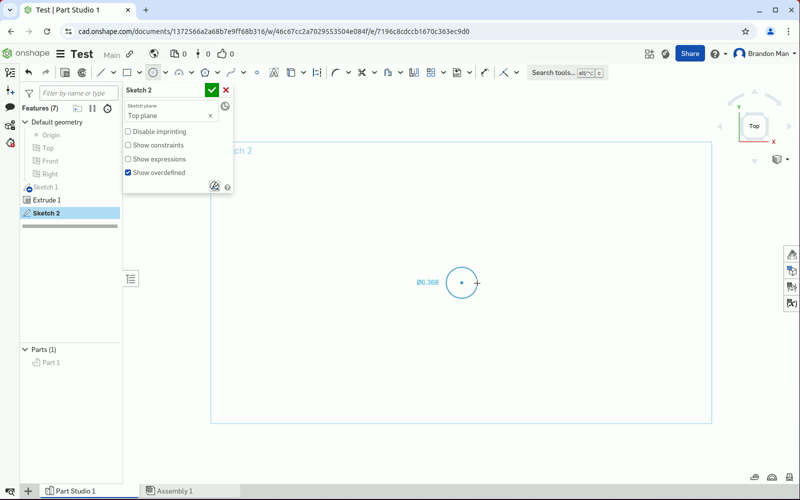
key(esc)
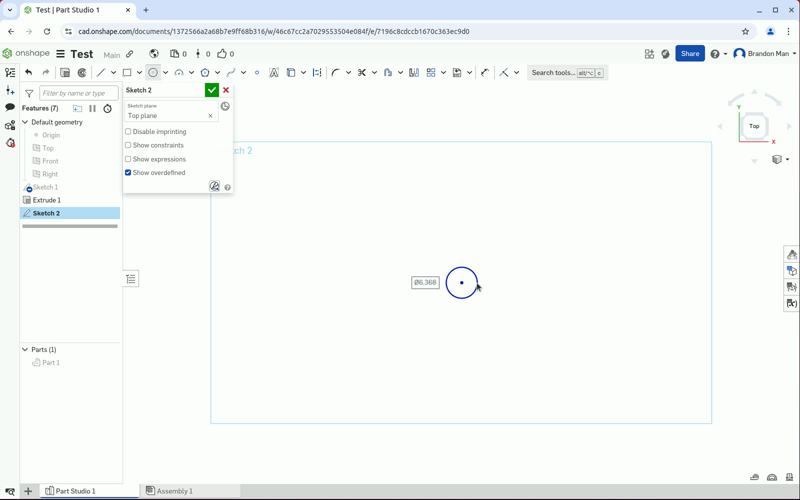
mouse_move(449, 284)
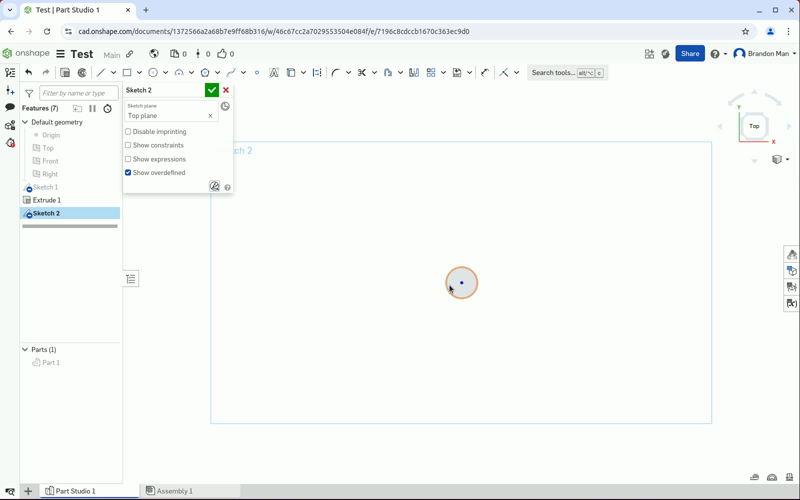
scroll(6)
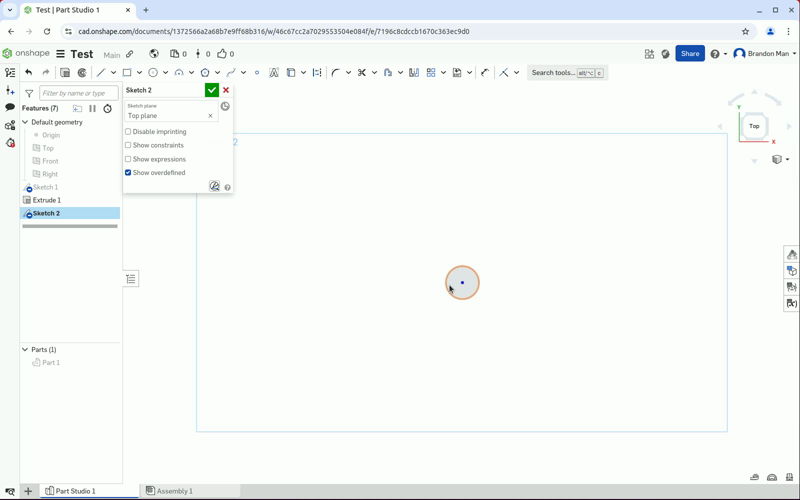
scroll(6)
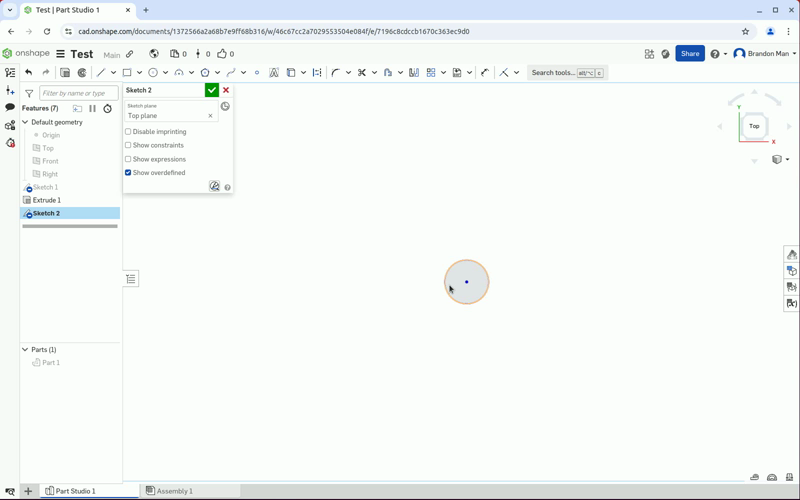
scroll(6)
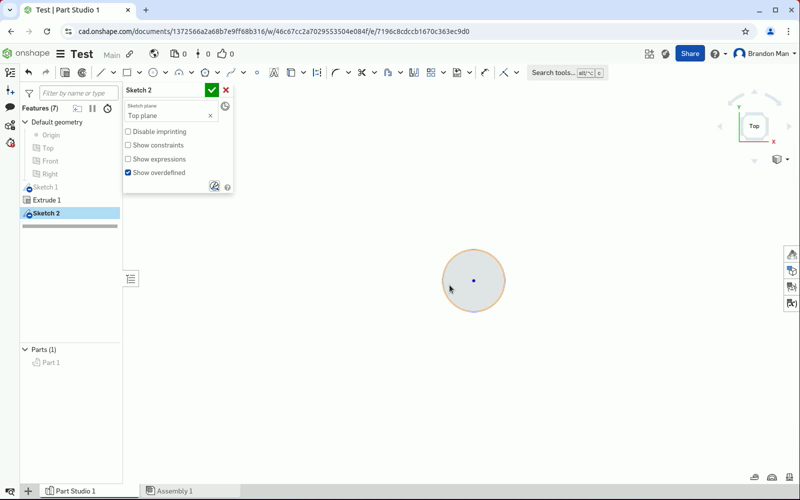
scroll(6)
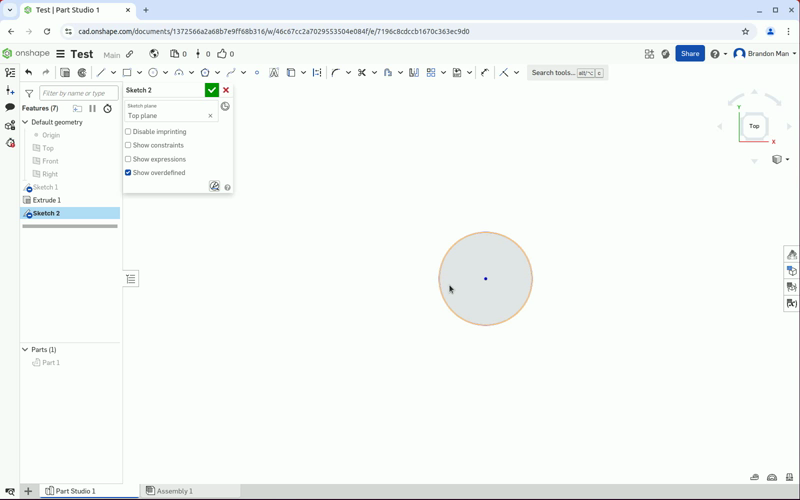
scroll(6)
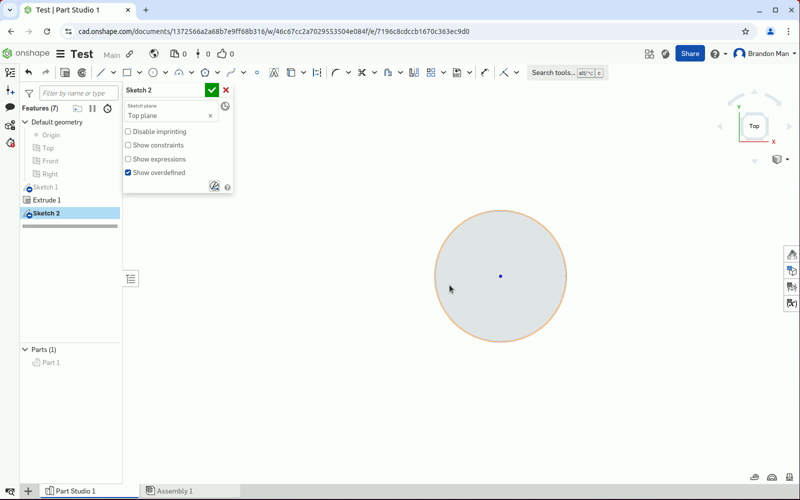
scroll(6)
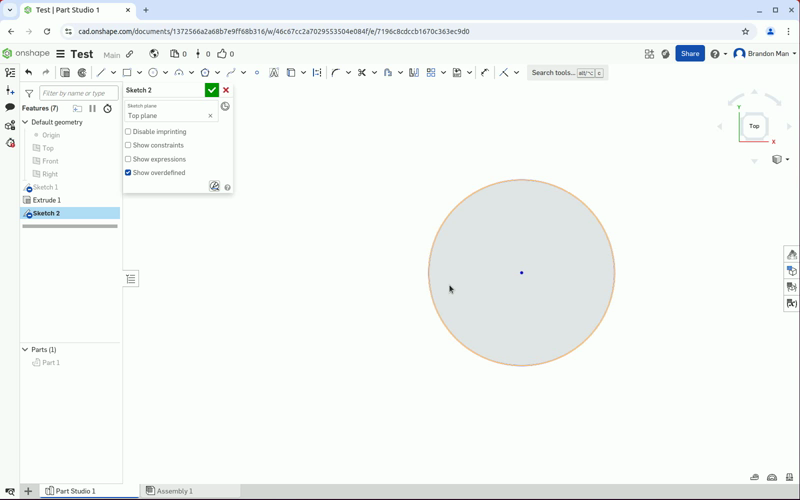
scroll(6)
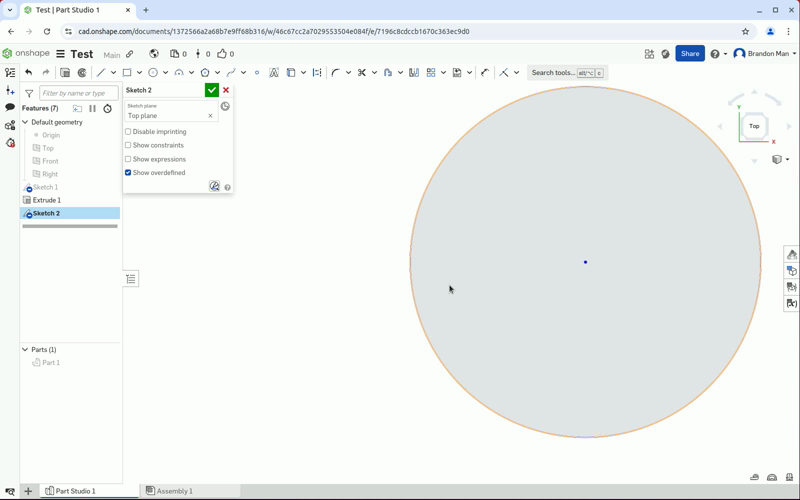
click(449, 284)
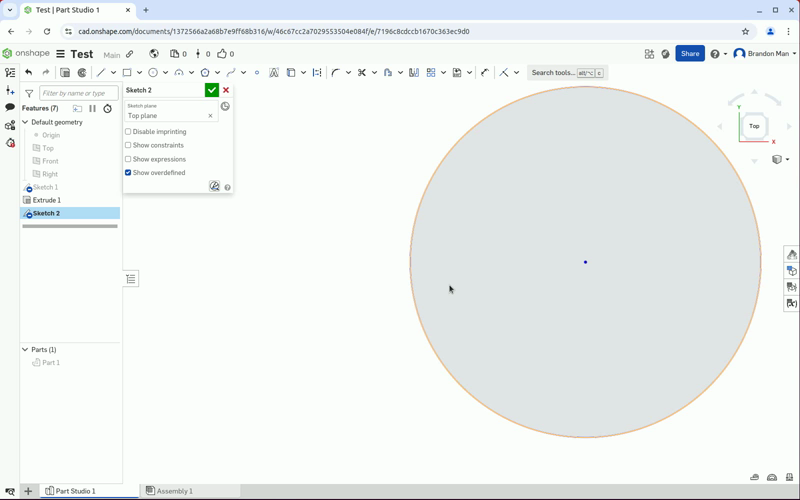
scroll(-6)
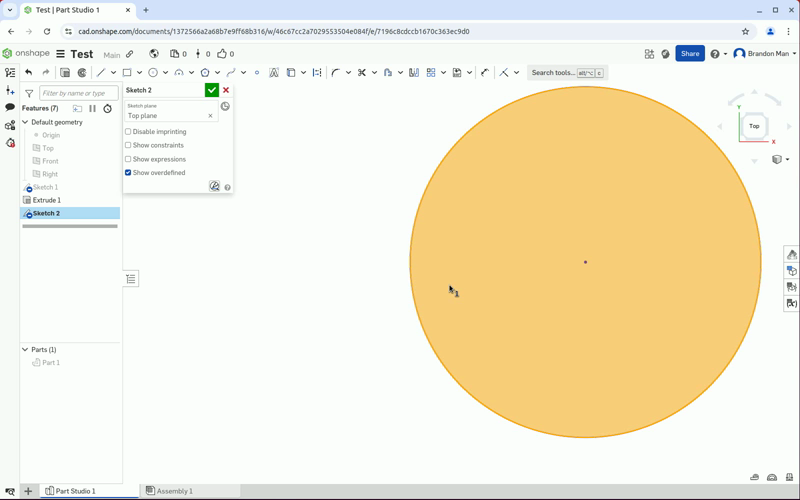
scroll(-6)
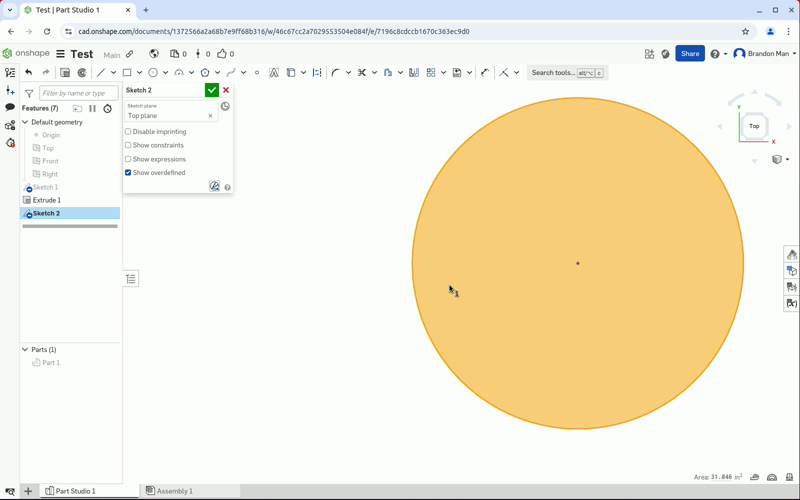
scroll(-6)
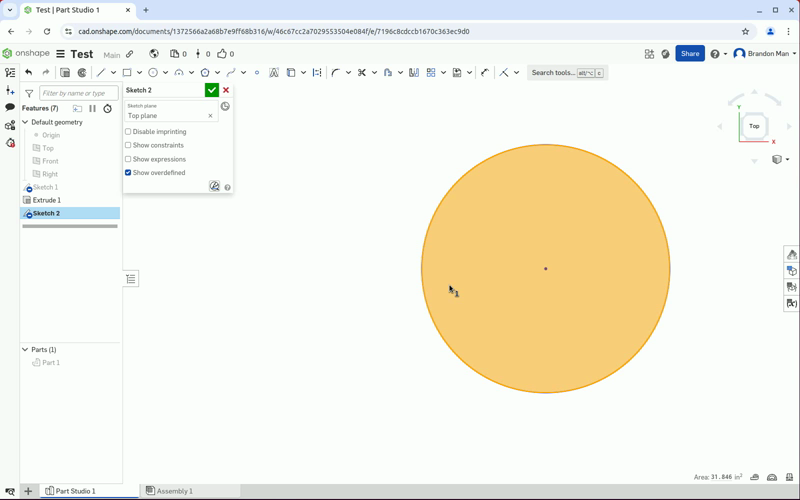
scroll(-6)
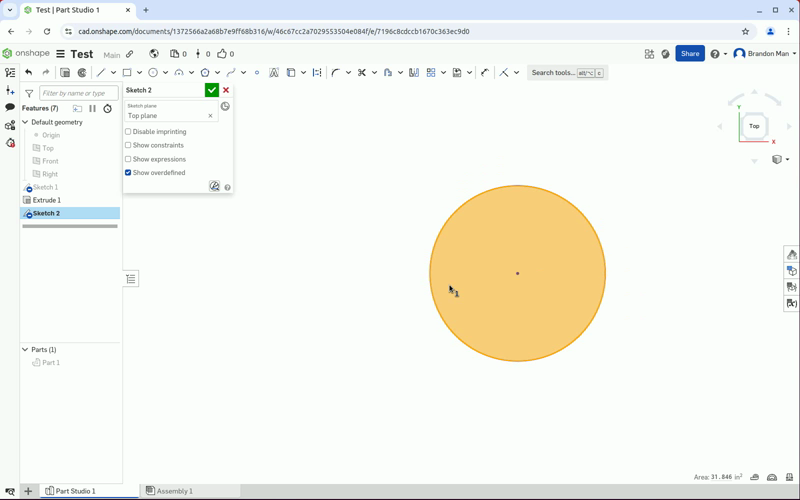
scroll(-6)
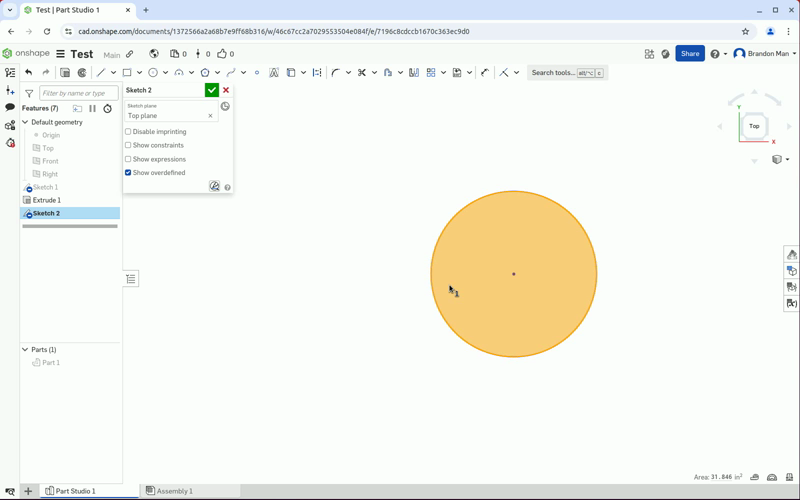
scroll(-6)
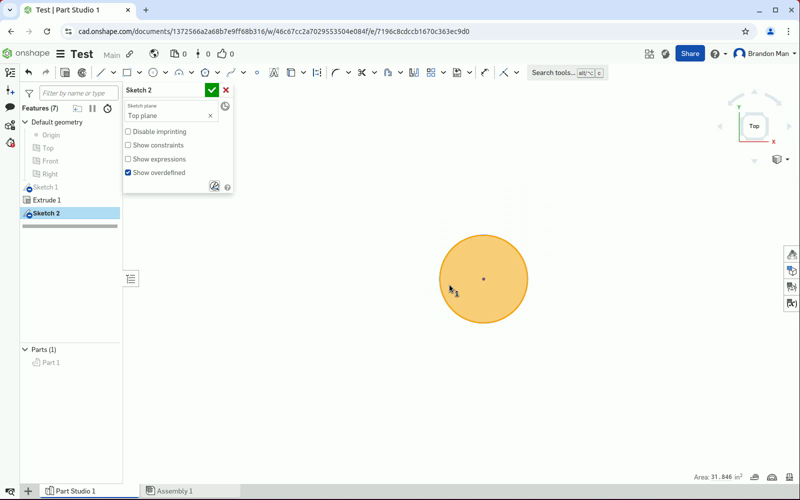
scroll(-6)
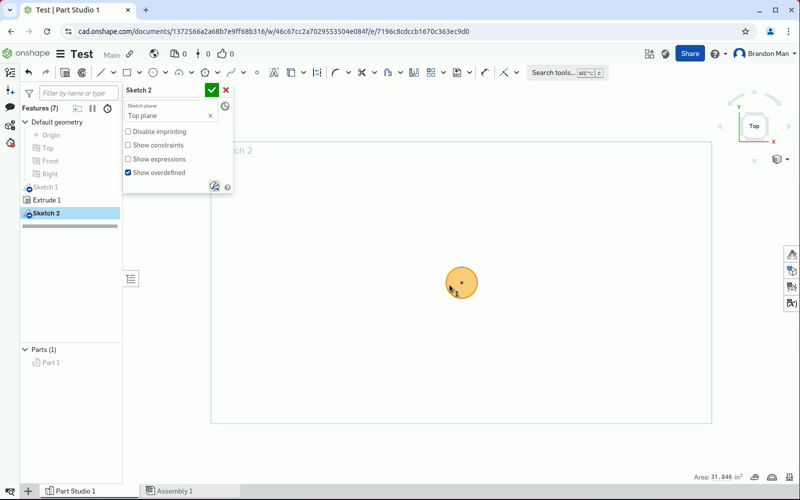
mouse_move(73, 352)
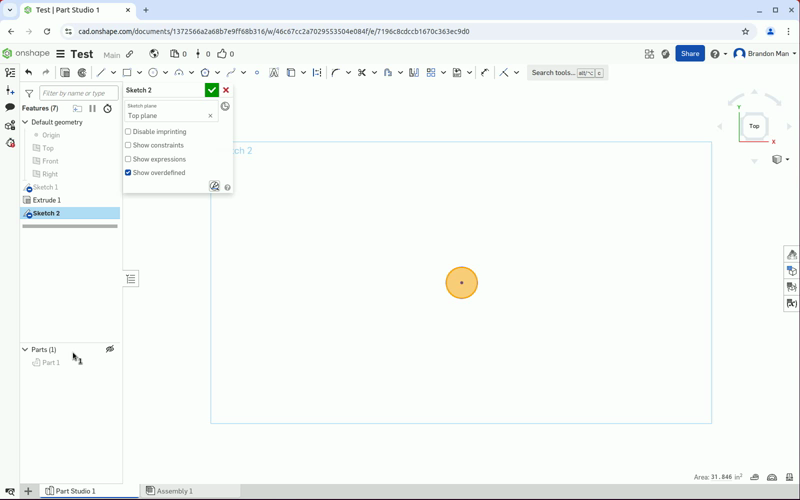
key(shift+y)
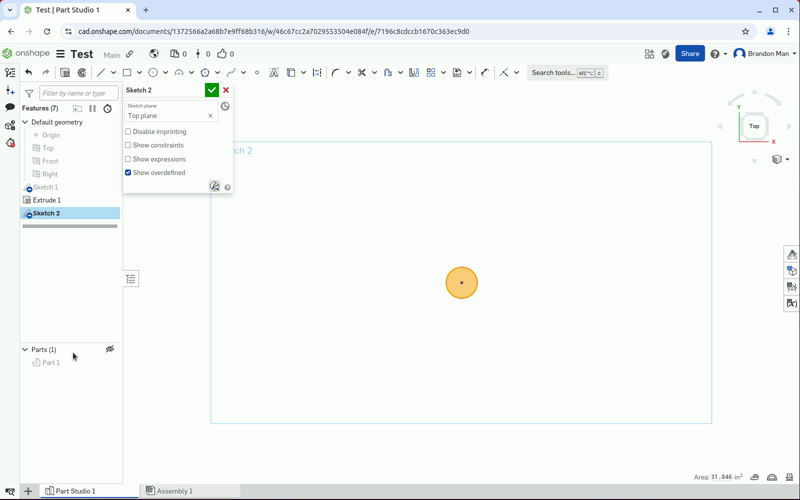
key(shift+e)
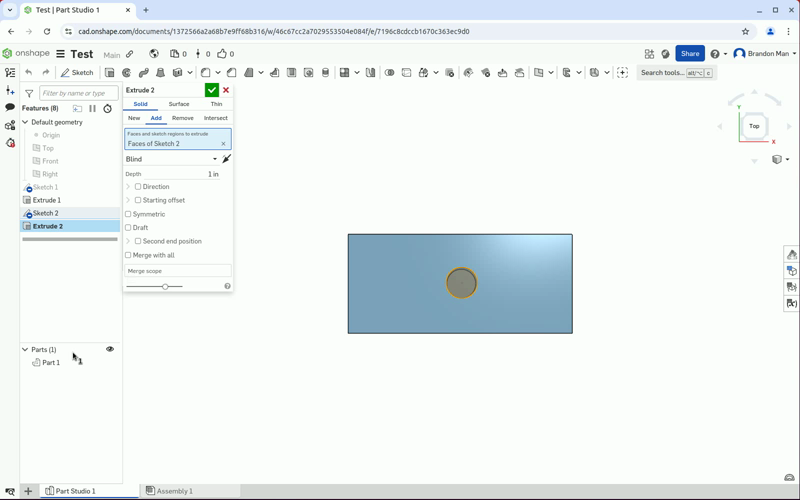
mouse_move(143, 106)
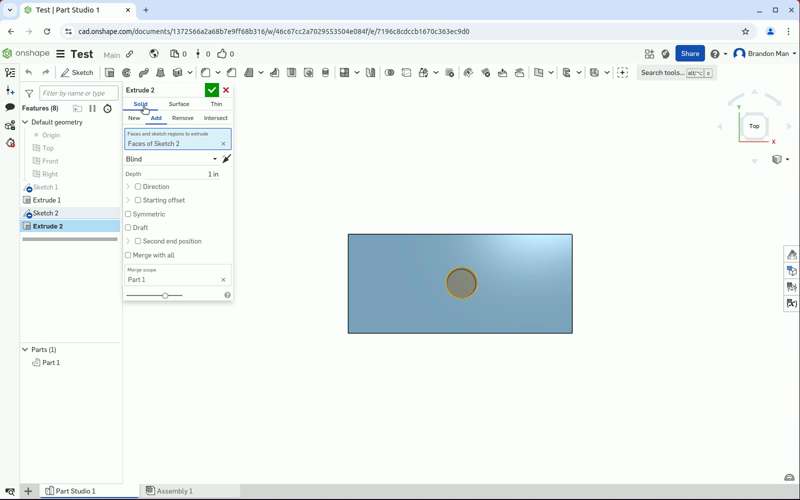
click(143, 106)
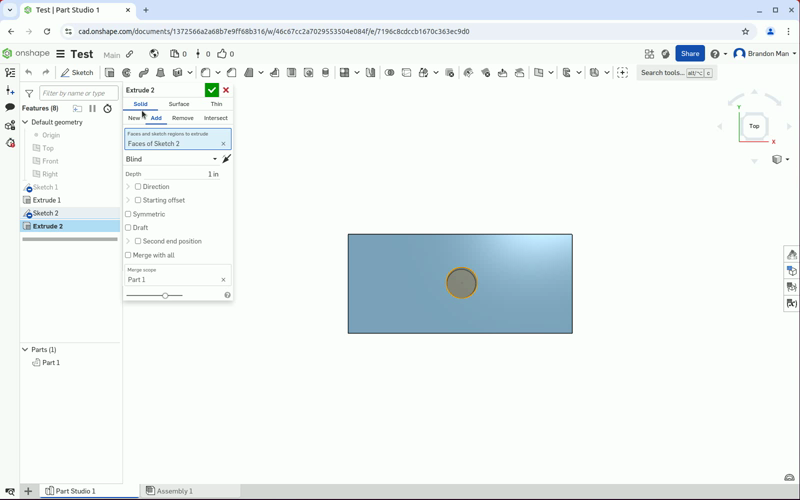
mouse_move(137, 120)
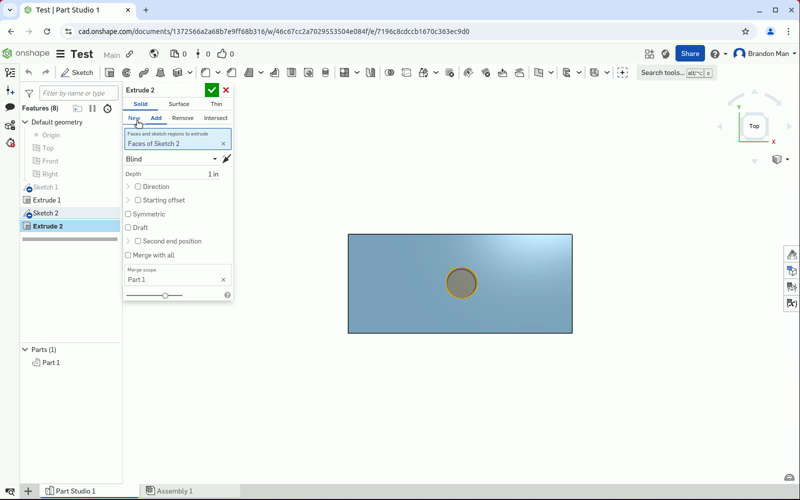
click(137, 120)
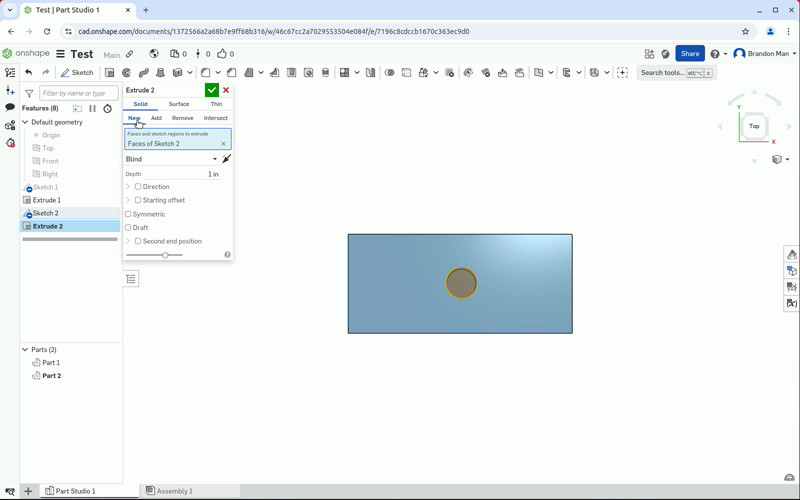
key(tab, 4)
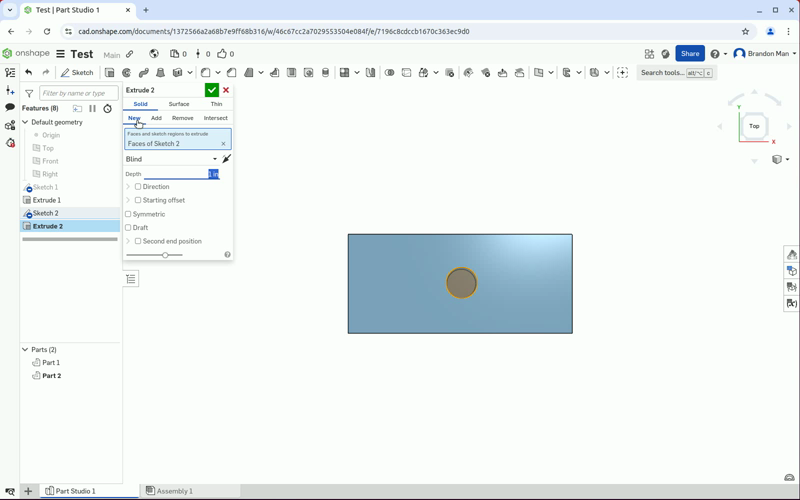
text(5.536)
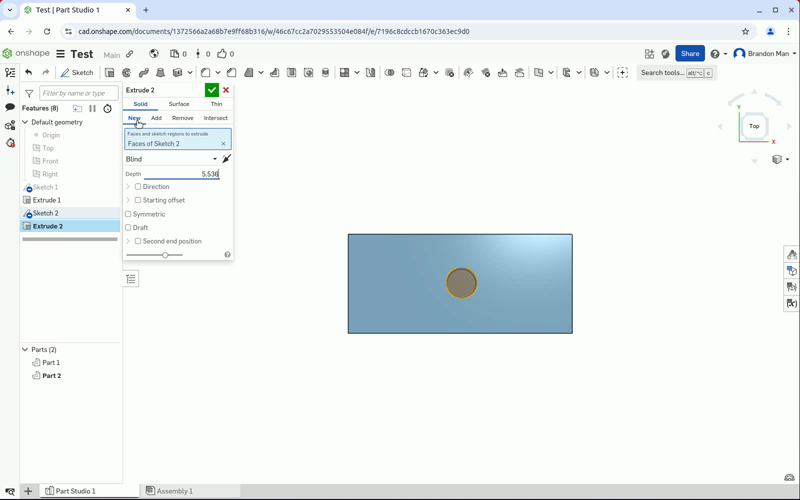
key(enter)
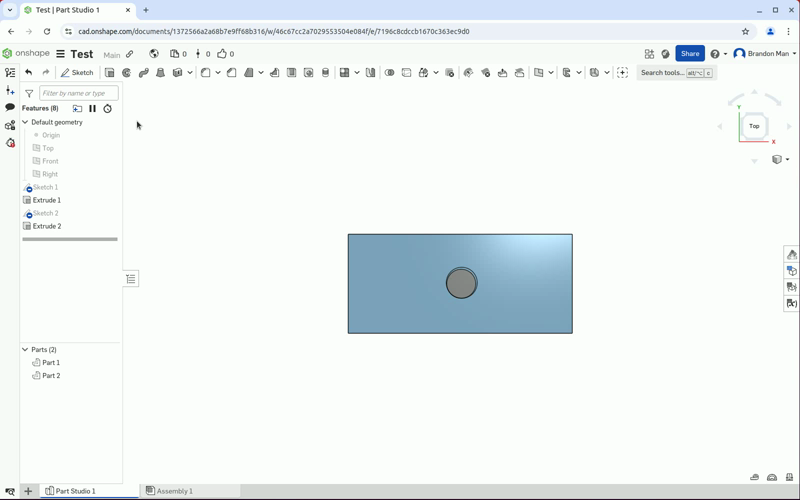
key(shift+h)
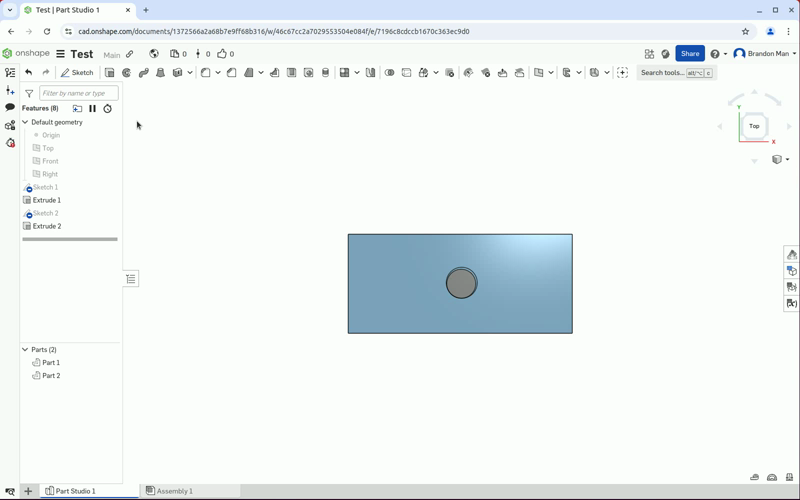
key(shift+h)
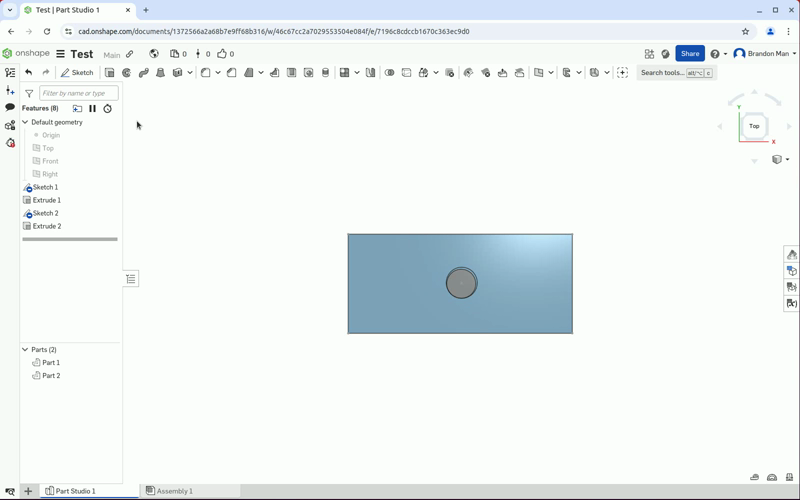
key(shift+7)
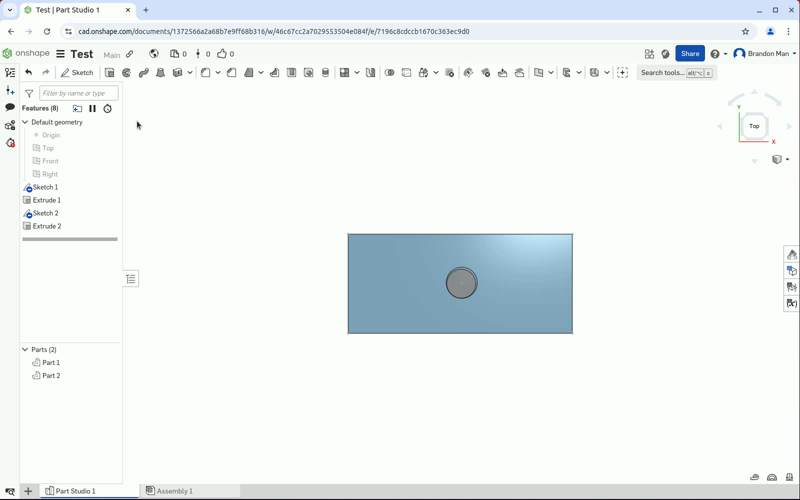
key(up, 3)
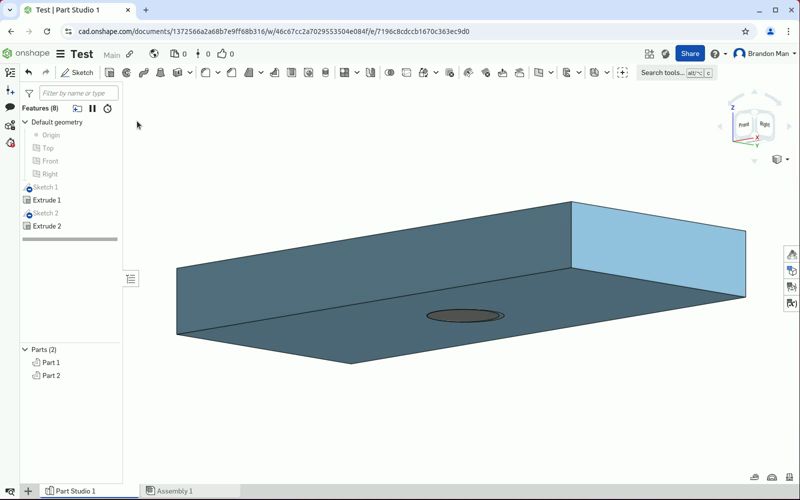
key(left, 3)
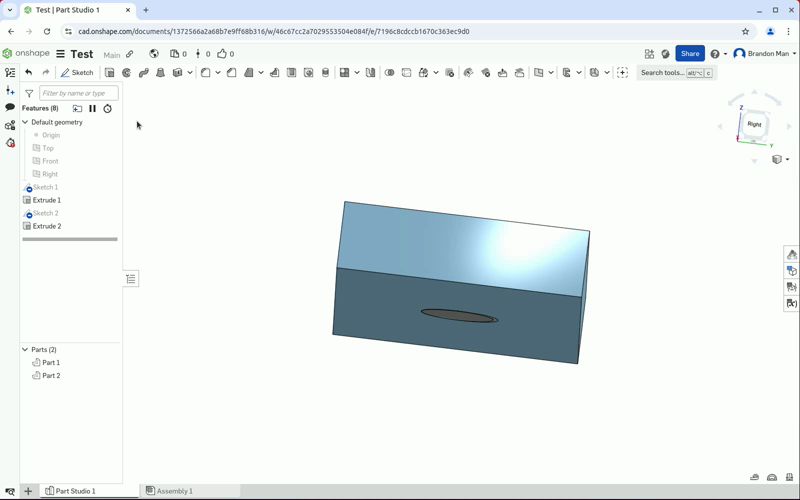
key(right, 3)
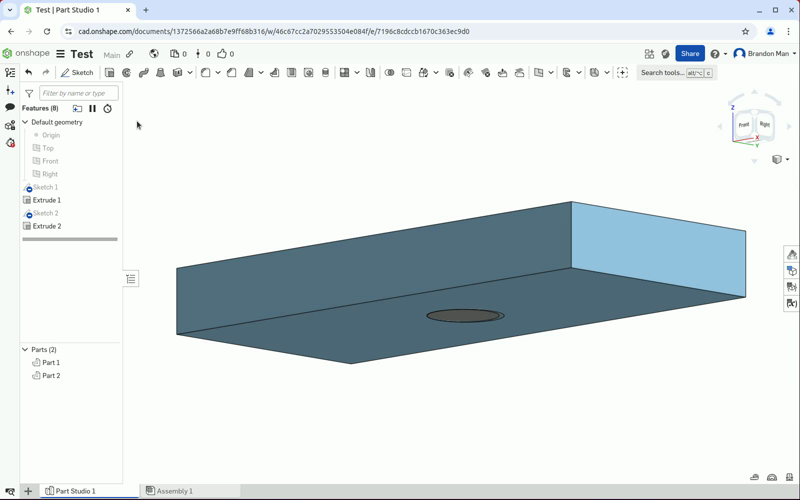
key(down, 3)
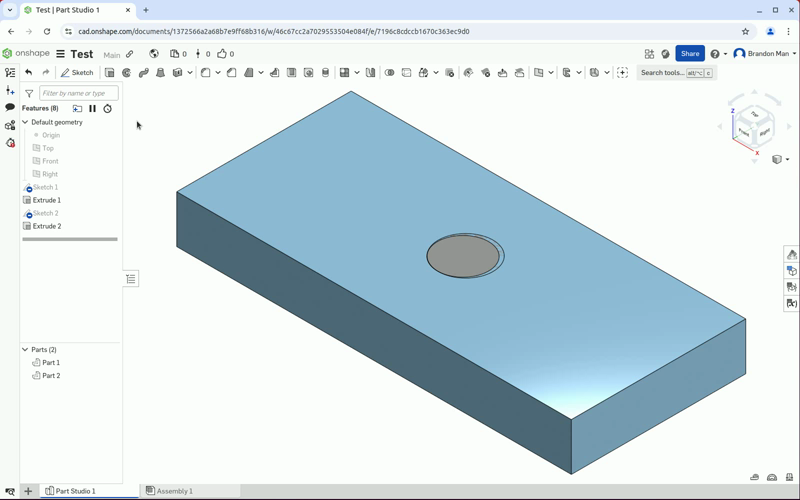
mouse_move(73, 189)
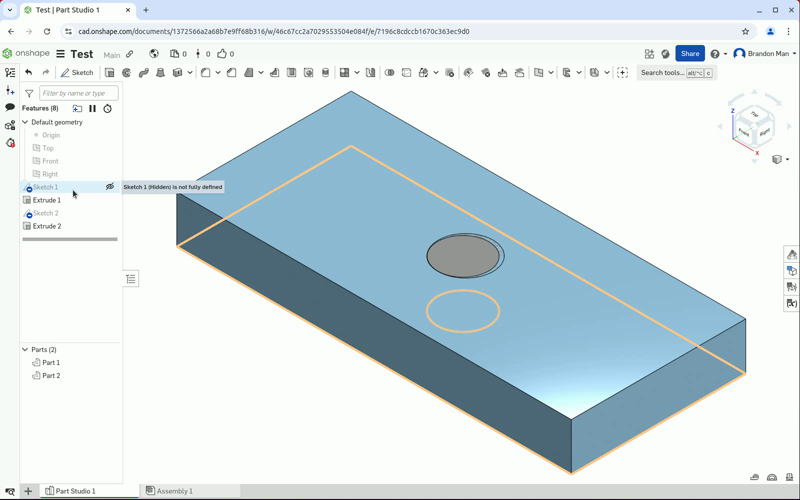
click(73, 189)